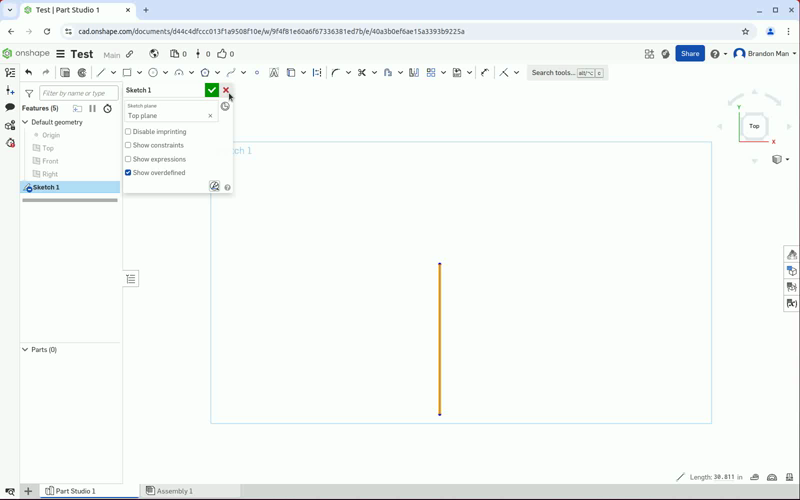
key(shift+h)
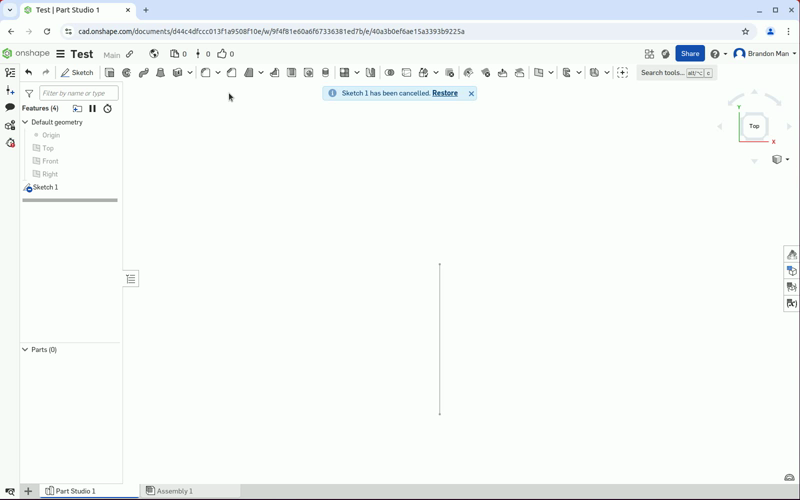
mouse_move(73, 352)
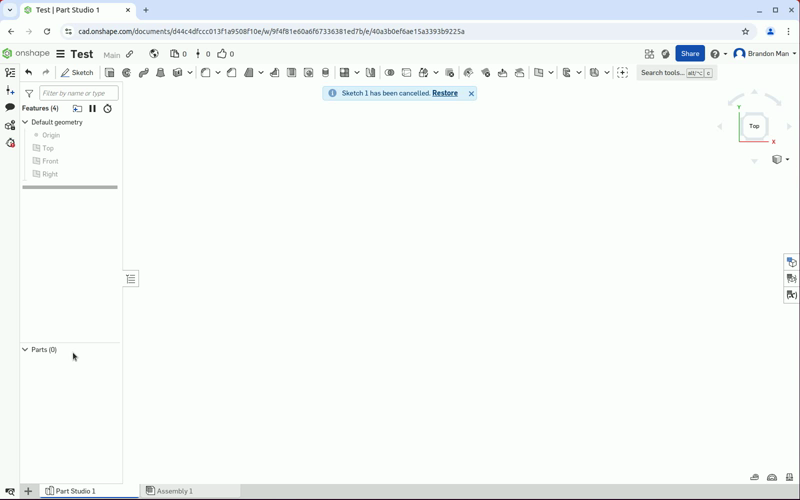
key(y)
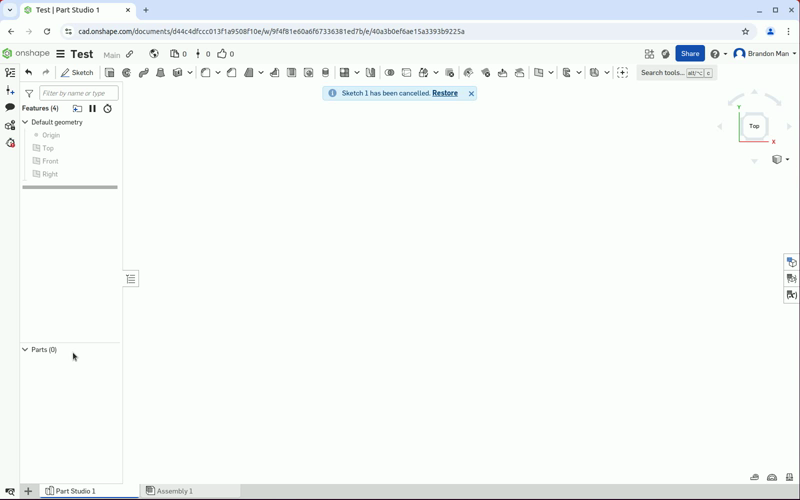
key(shift+p)
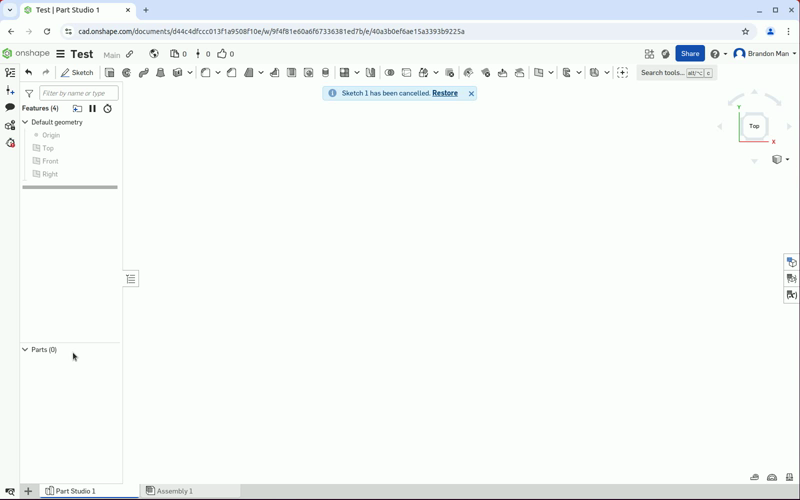
key(space)
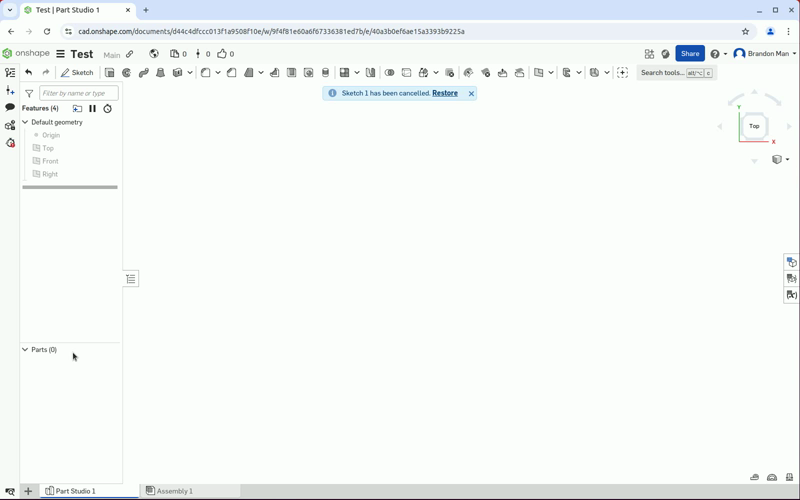
key_down(shift)
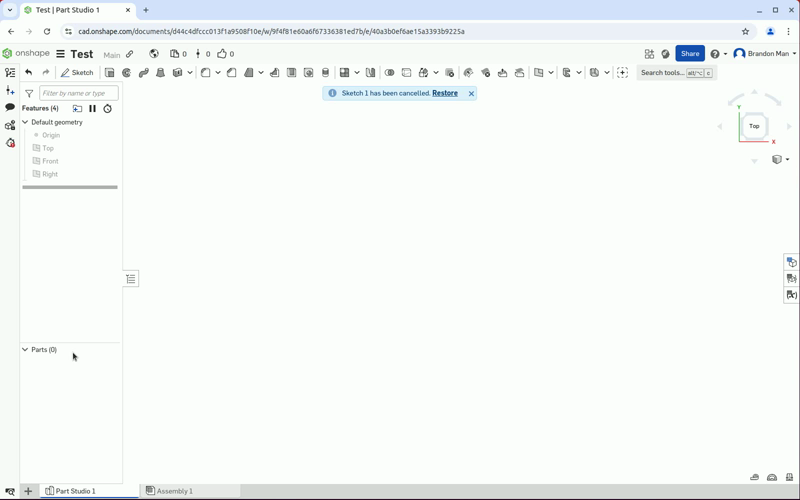
key(up)
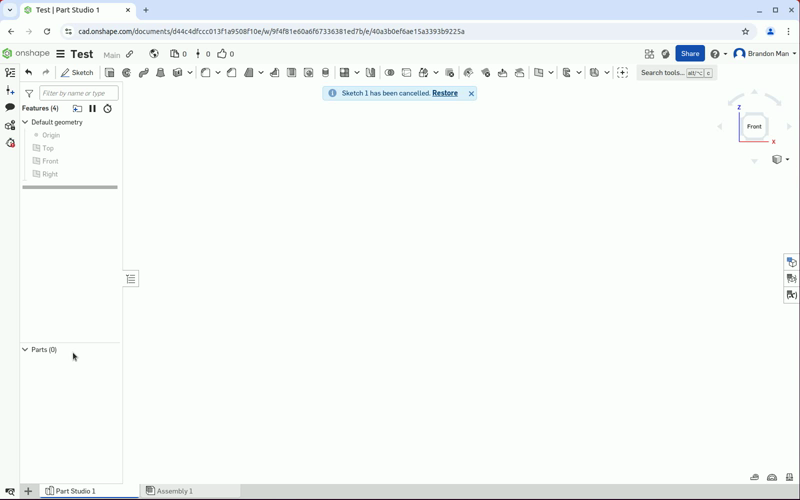
key_up(shift)
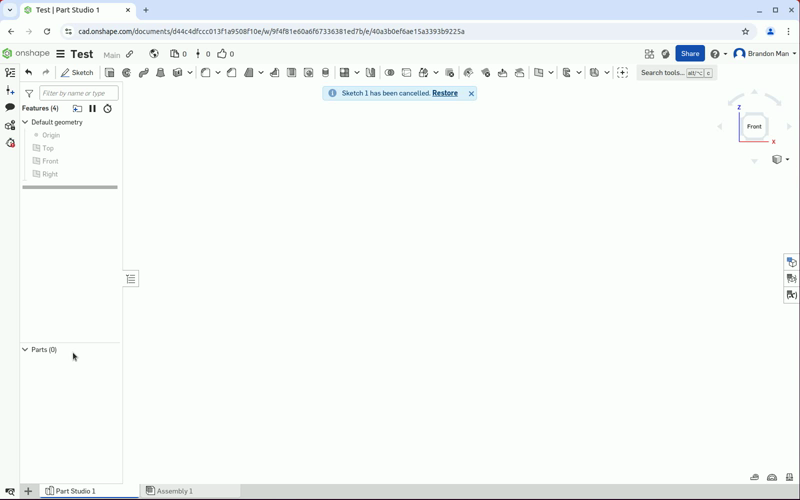
mouse_move(73, 352)
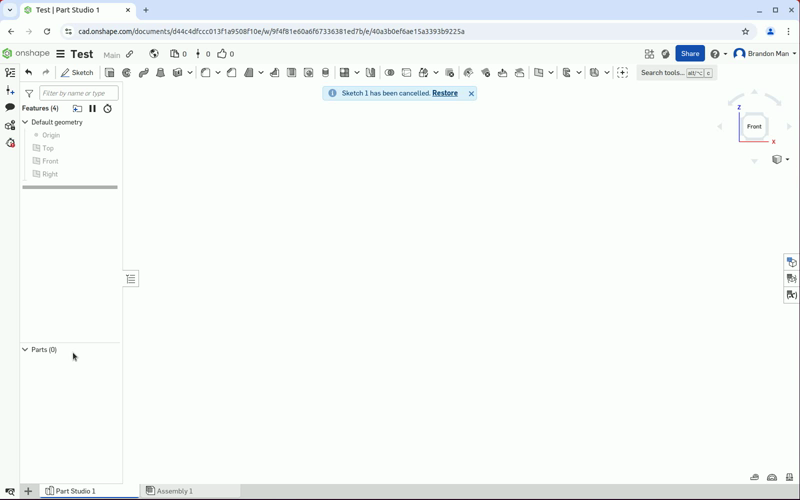
key(shift+y)
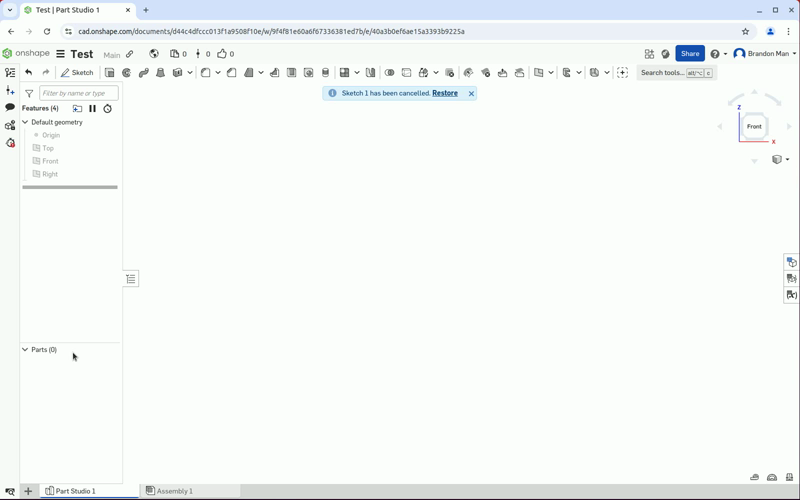
key(shift+s)
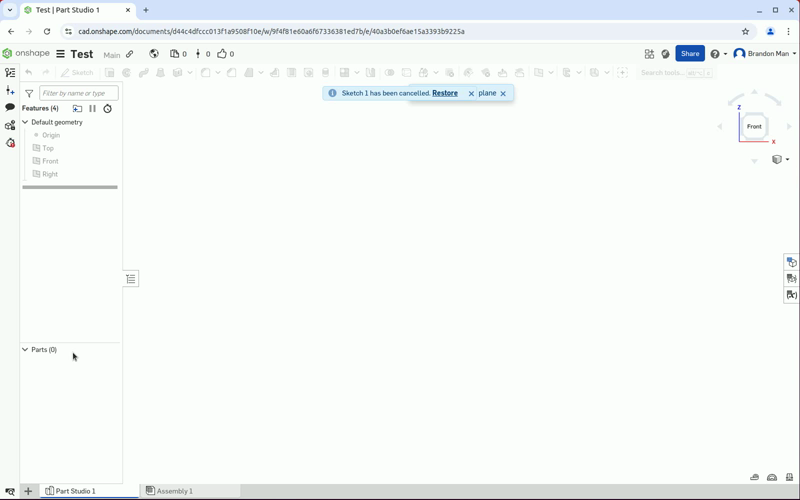
mouse_move(73, 163)
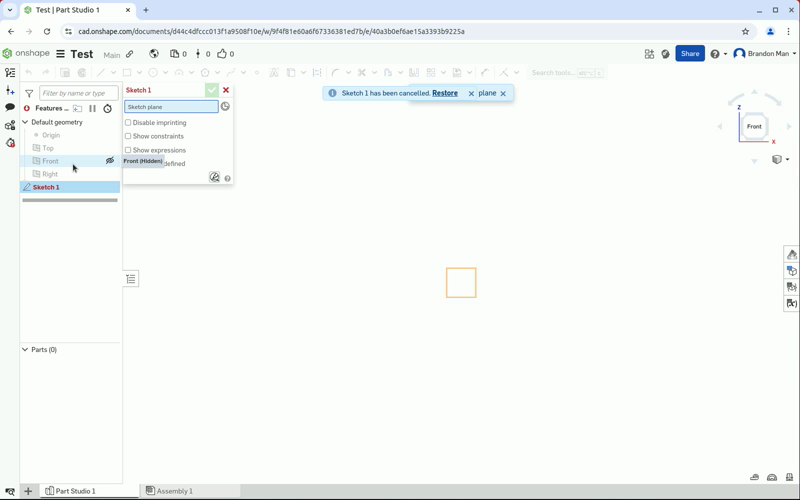
click(73, 163)
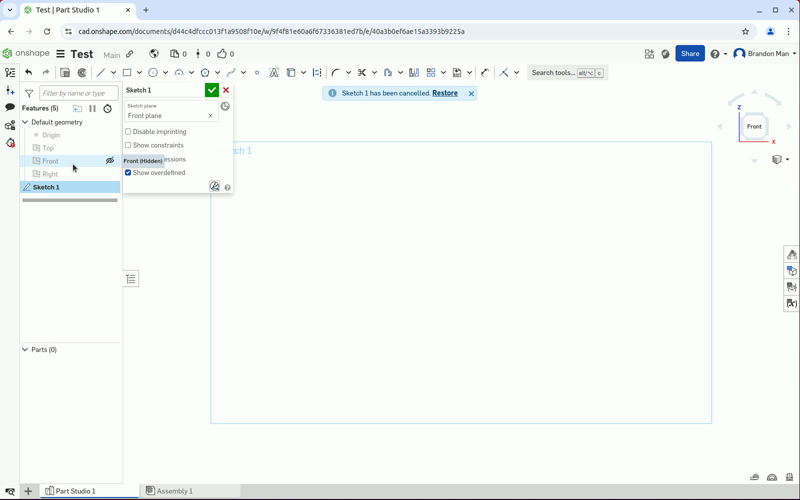
mouse_move(73, 352)
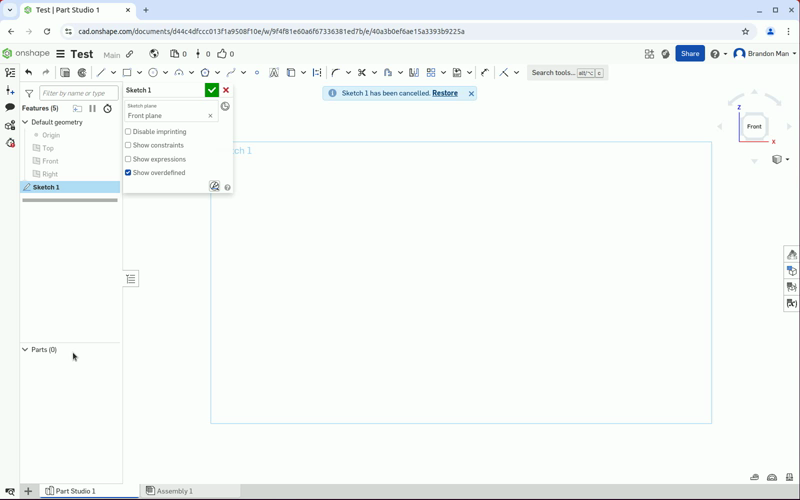
key(y)
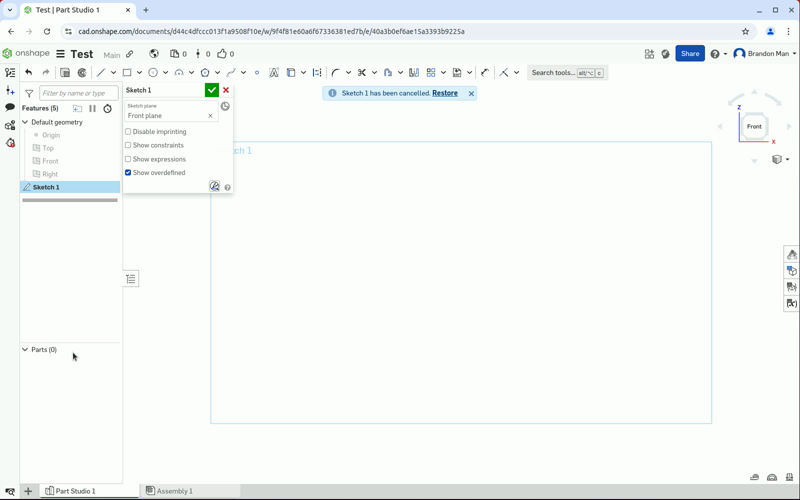
key(l)
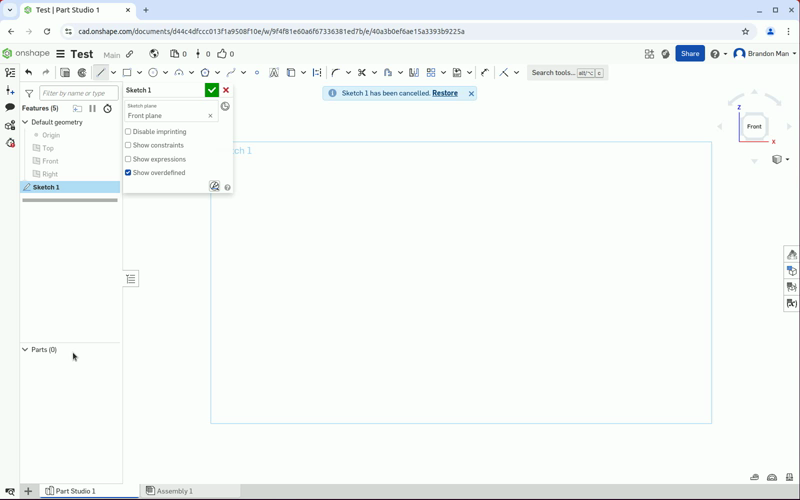
key_down(shift)
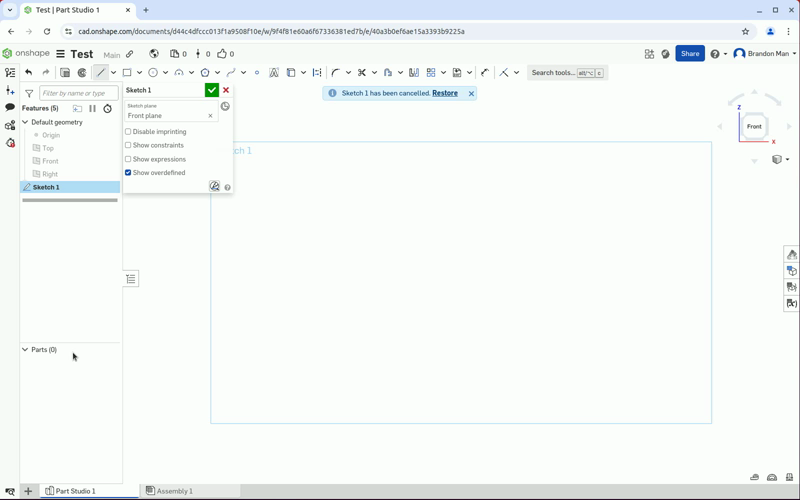
mouse_move(404, 339)
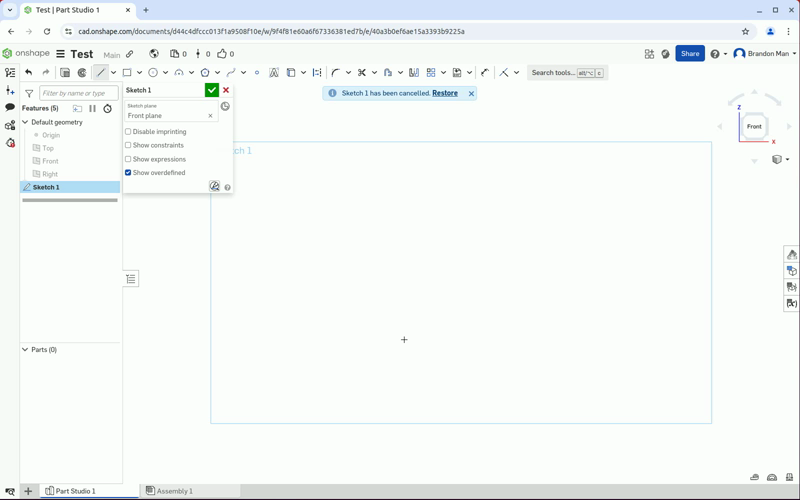
click(404, 339)
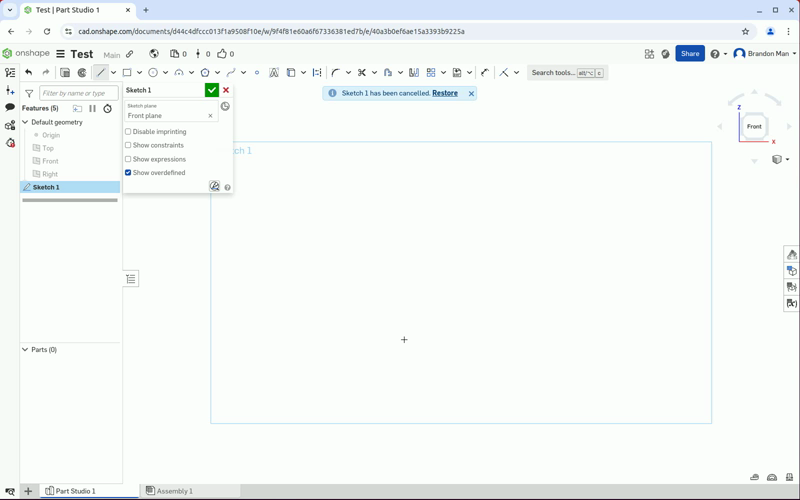
key_up(shift)
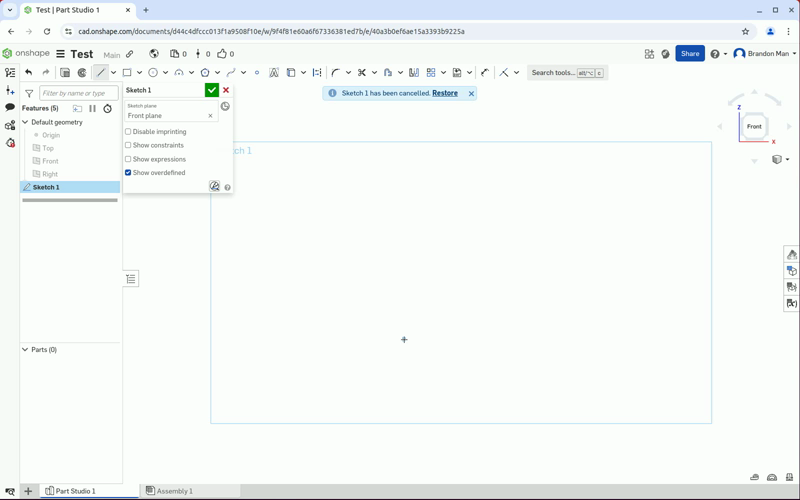
key_down(shift)
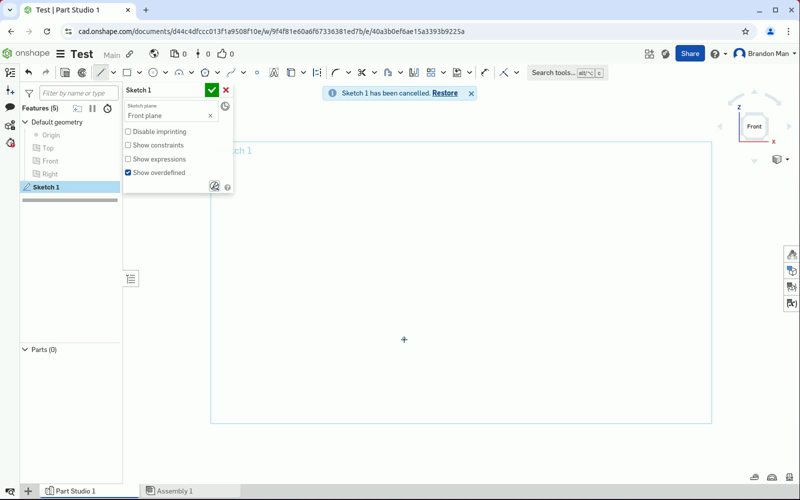
mouse_move(516, 339)
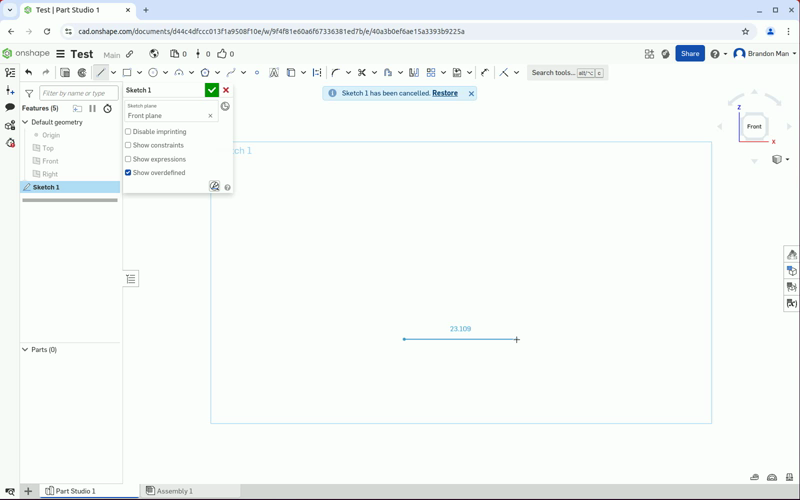
click(516, 339)
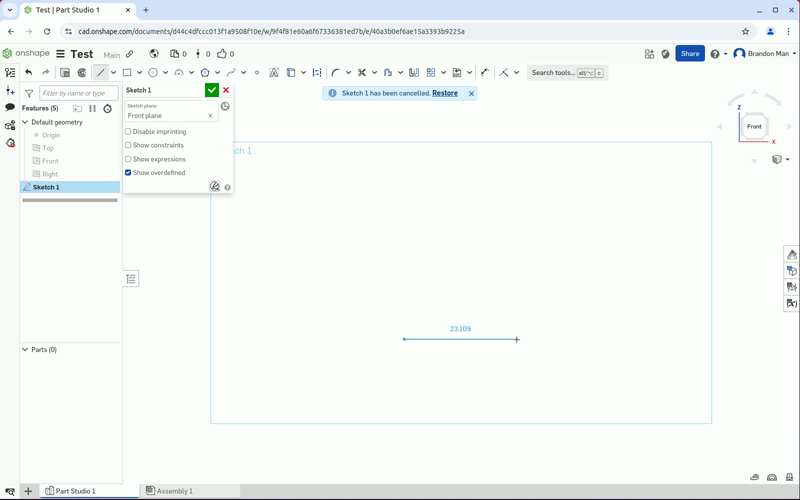
key_up(shift)
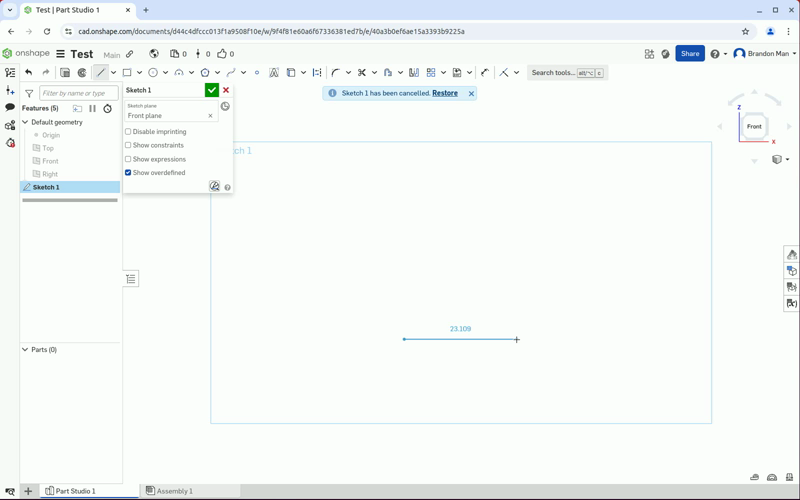
key_down(shift)
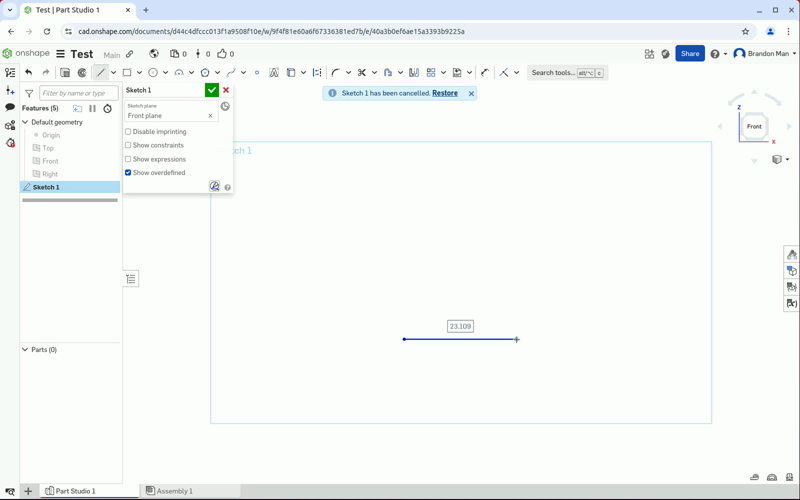
mouse_move(516, 226)
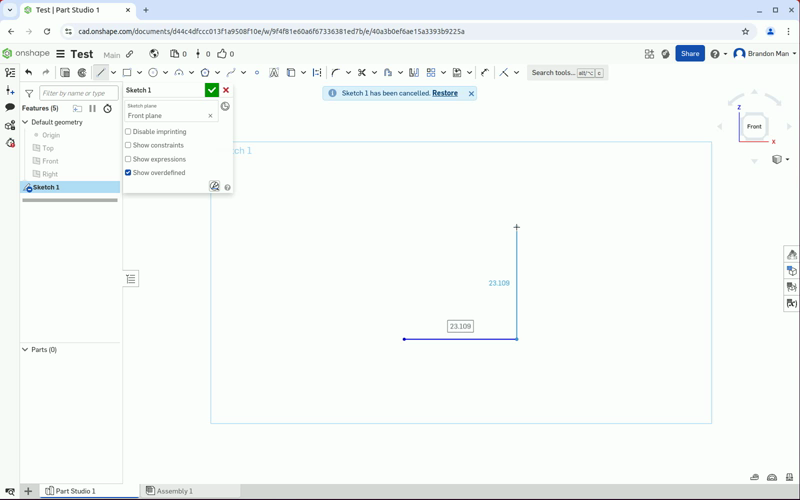
click(516, 226)
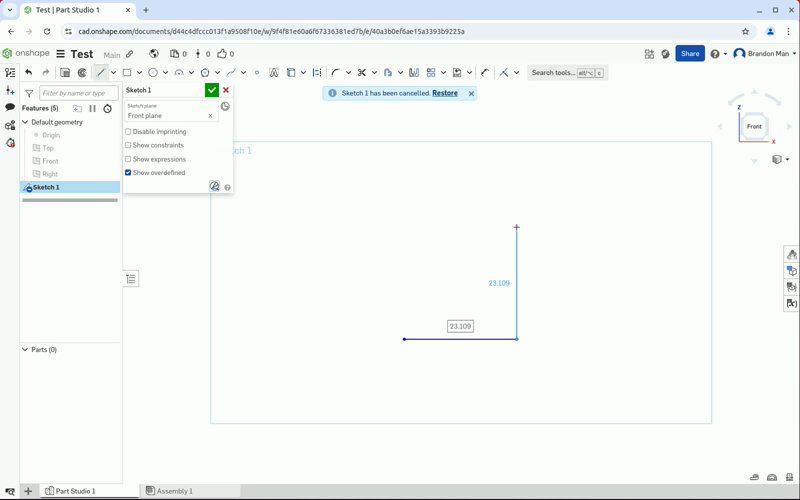
key_up(shift)
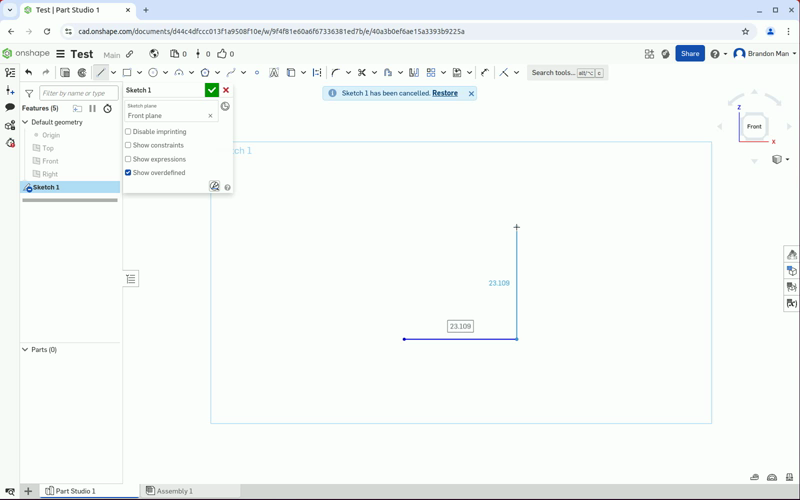
key_down(shift)
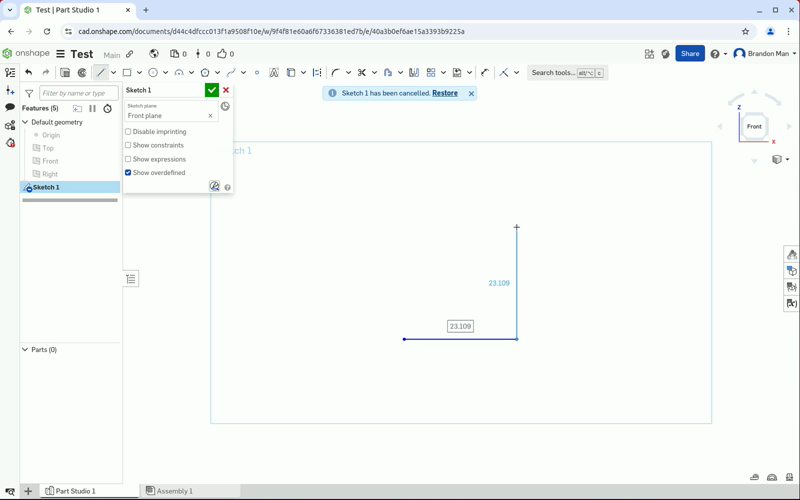
mouse_move(404, 226)
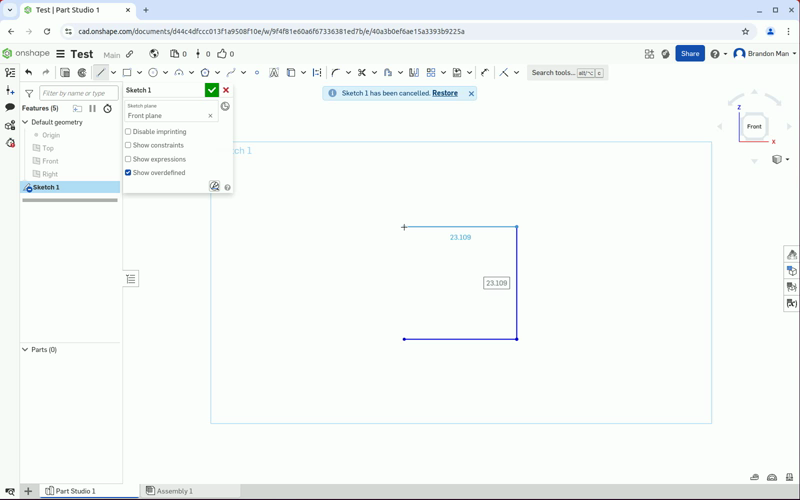
click(404, 226)
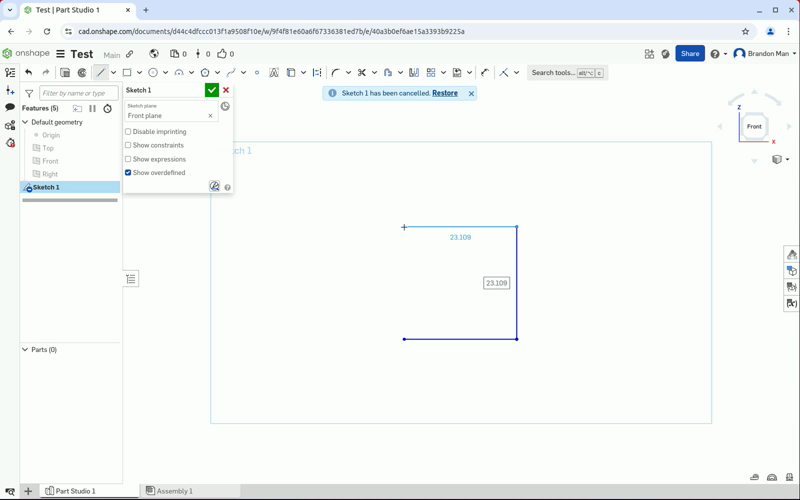
key_up(shift)
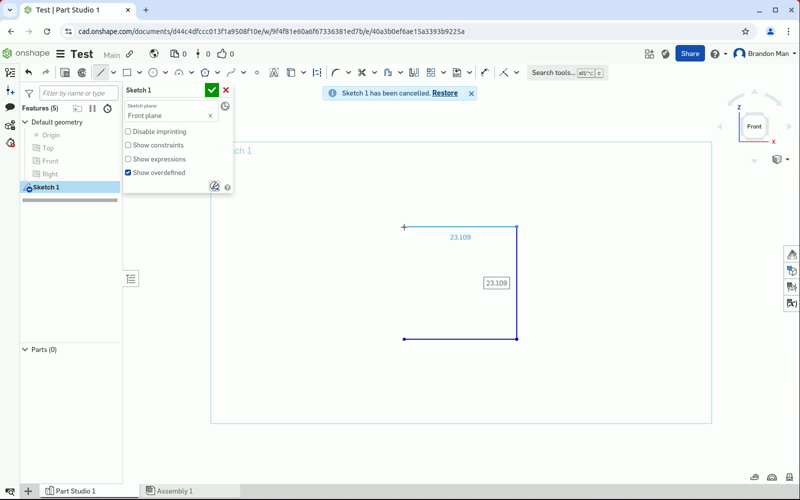
key_down(shift)
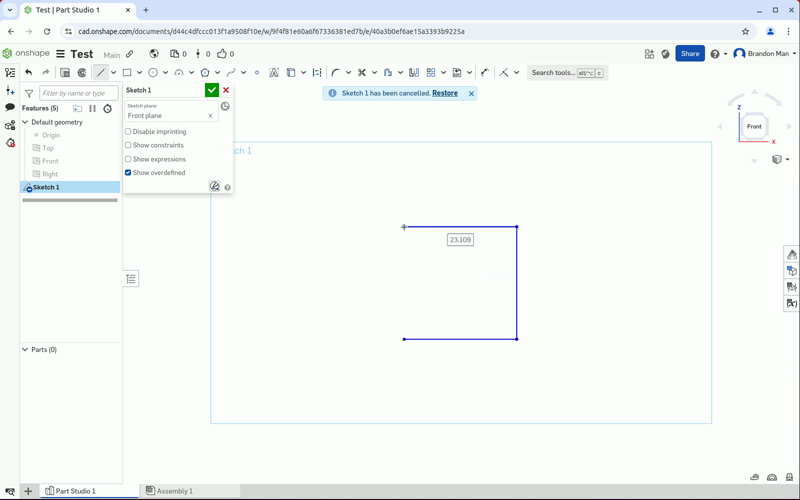
mouse_move(404, 339)
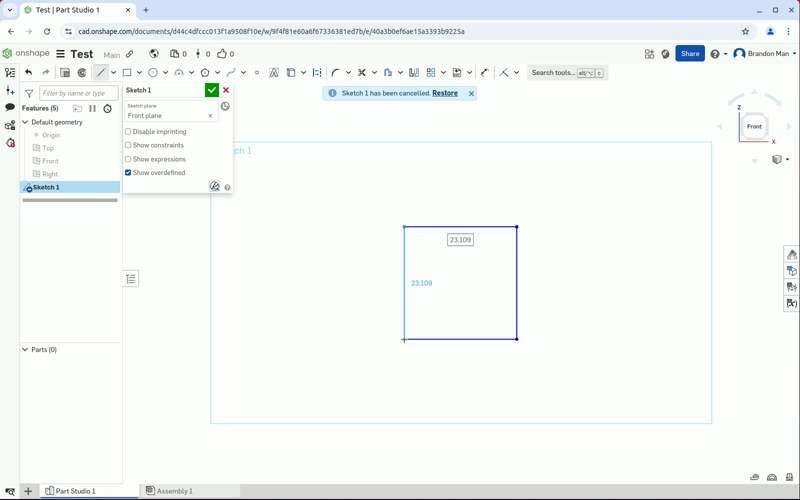
key_up(shift)
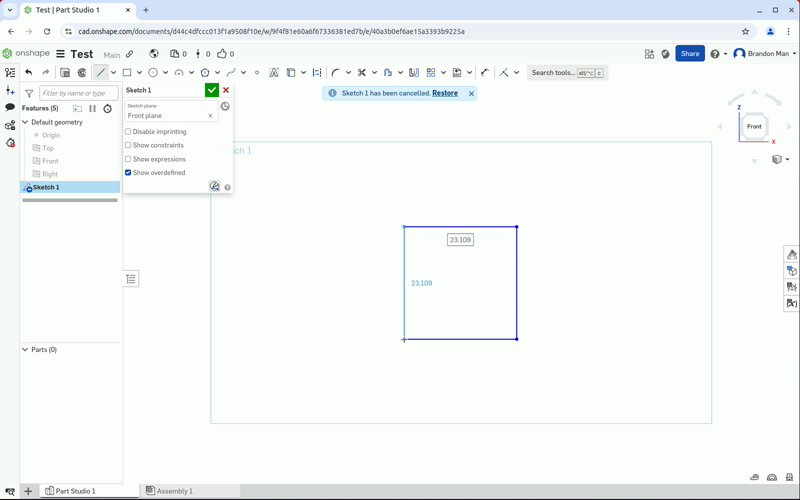
click(404, 339)
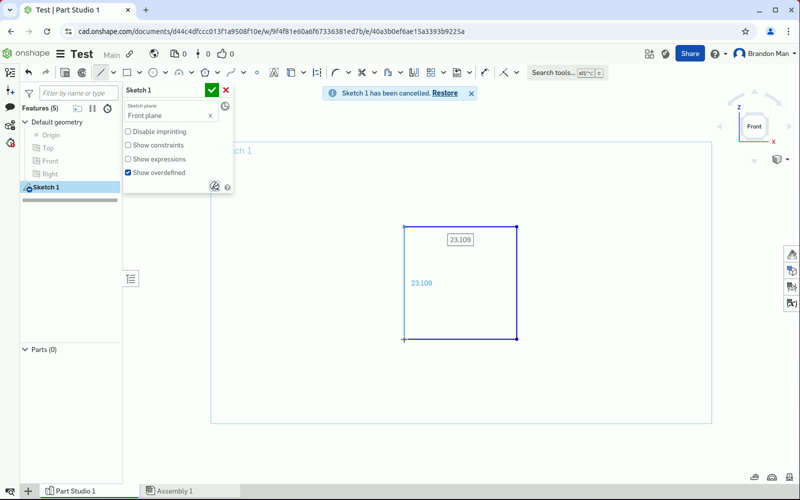
key(esc)
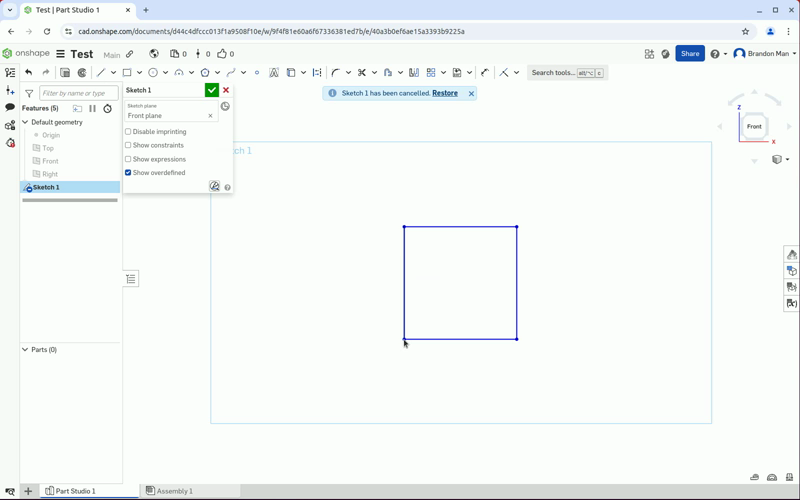
mouse_move(491, 314)
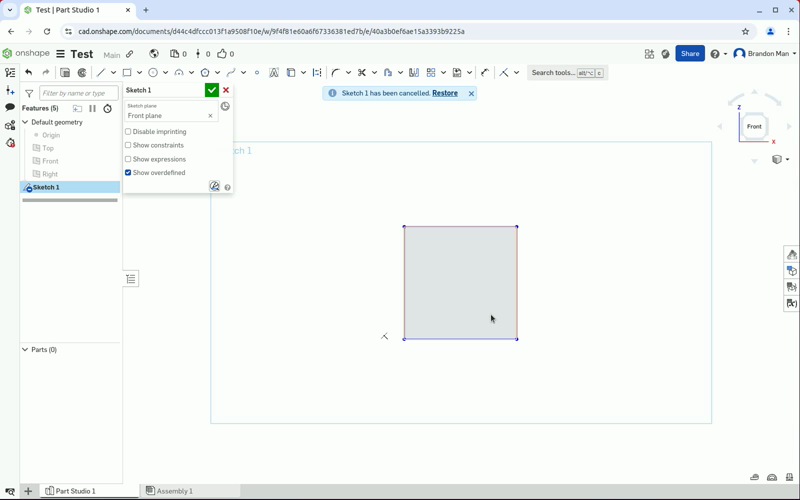
click(491, 314)
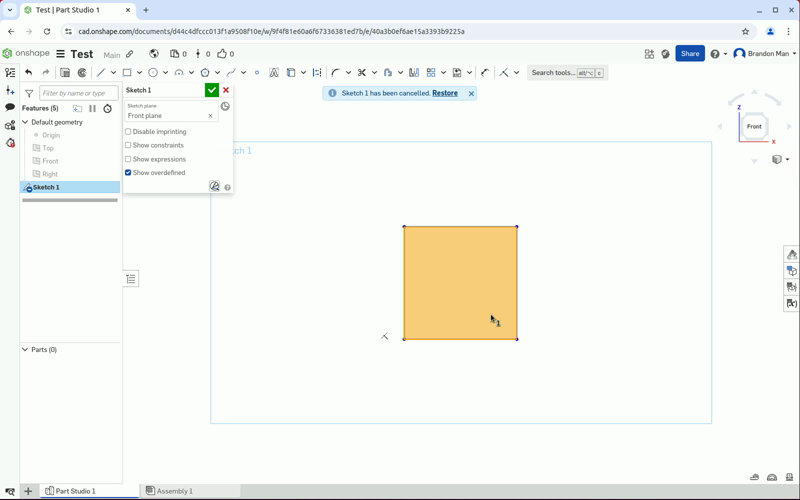
mouse_move(73, 352)
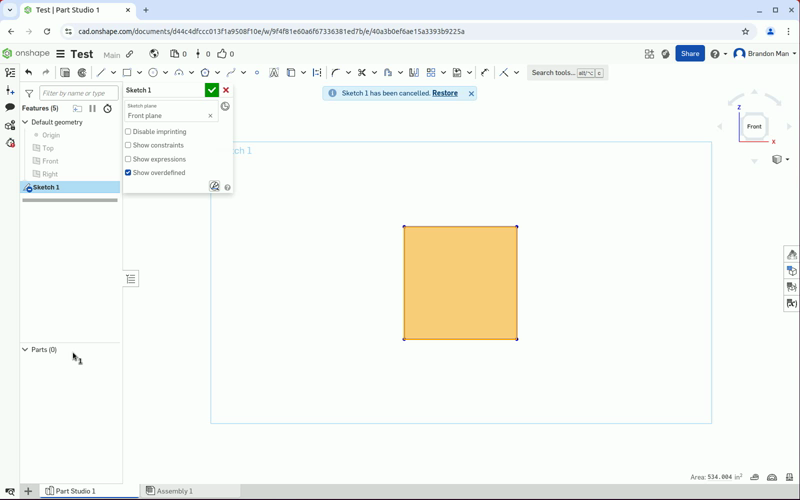
key(shift+y)
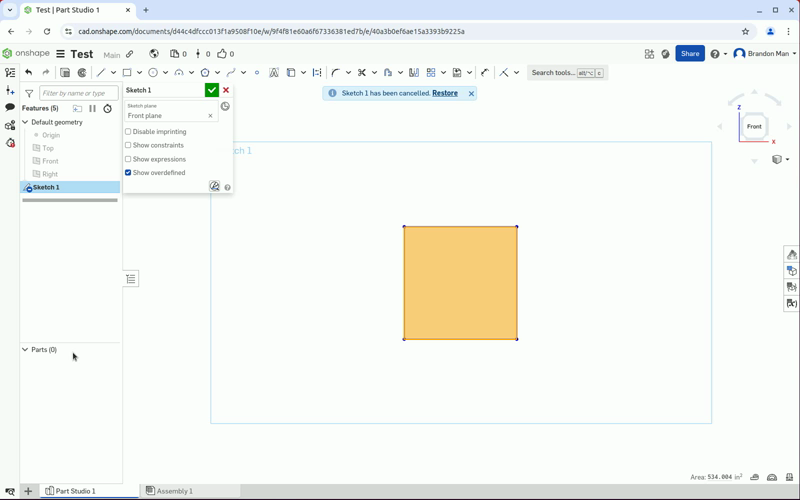
key(shift+e)
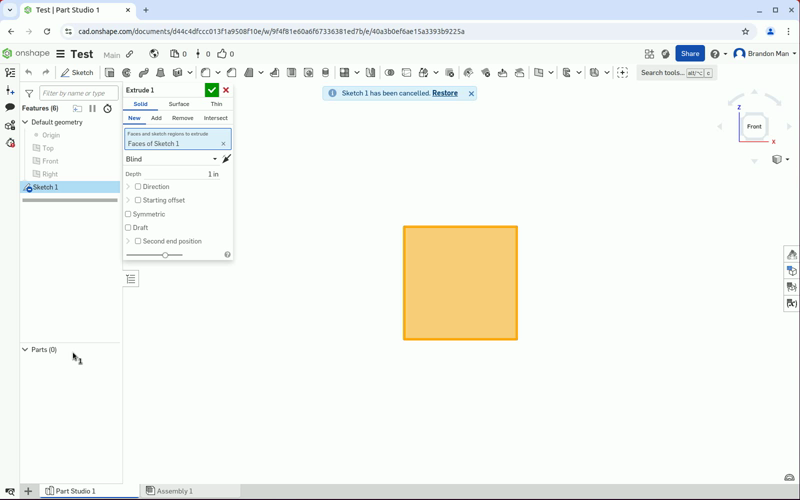
mouse_move(143, 106)
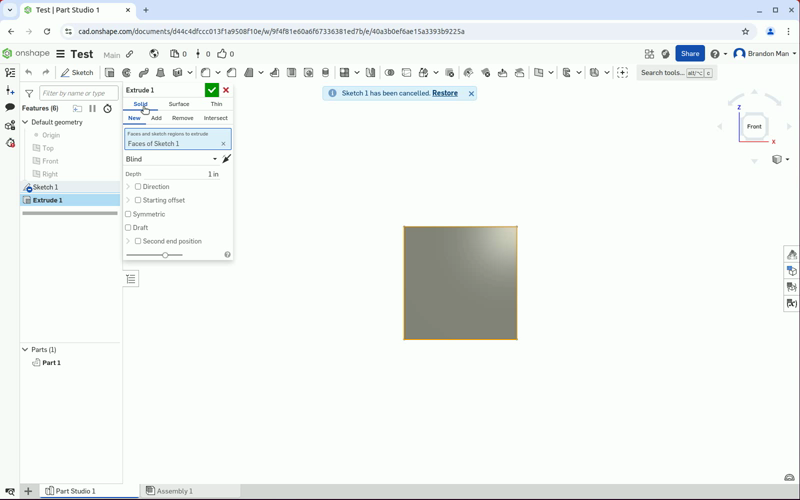
click(143, 106)
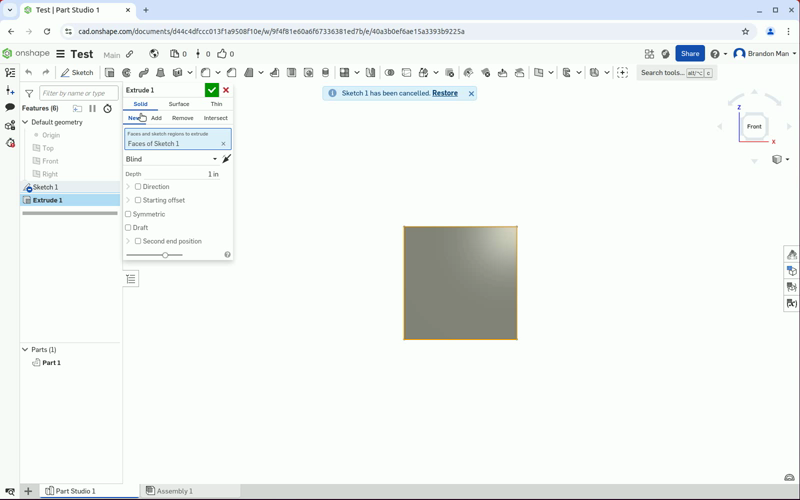
mouse_move(137, 120)
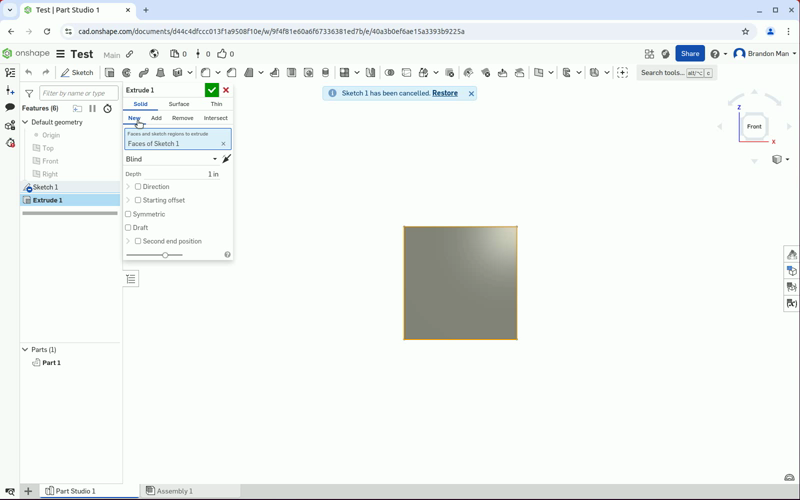
click(137, 120)
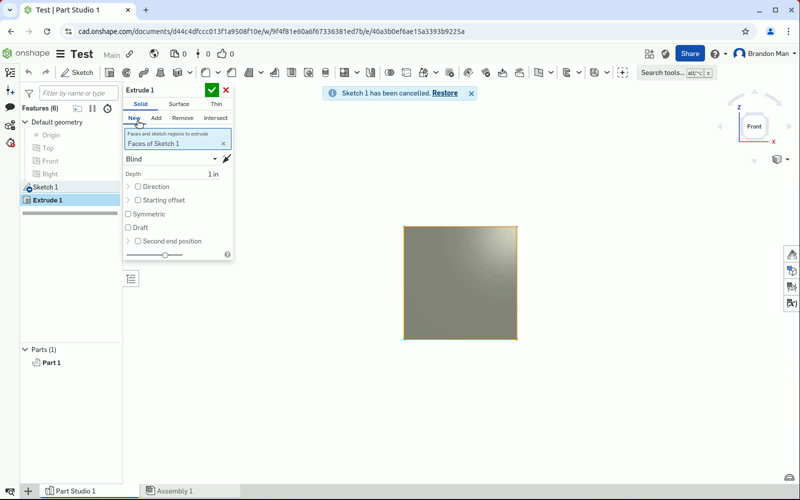
key(tab, 4)
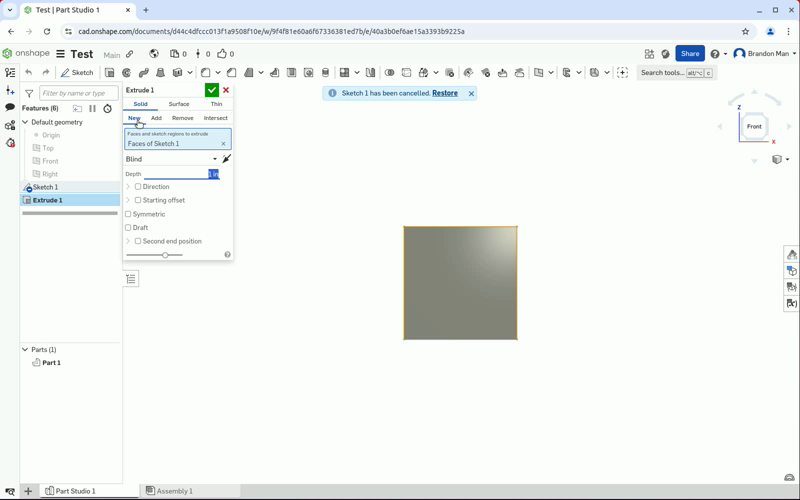
text(23.108)
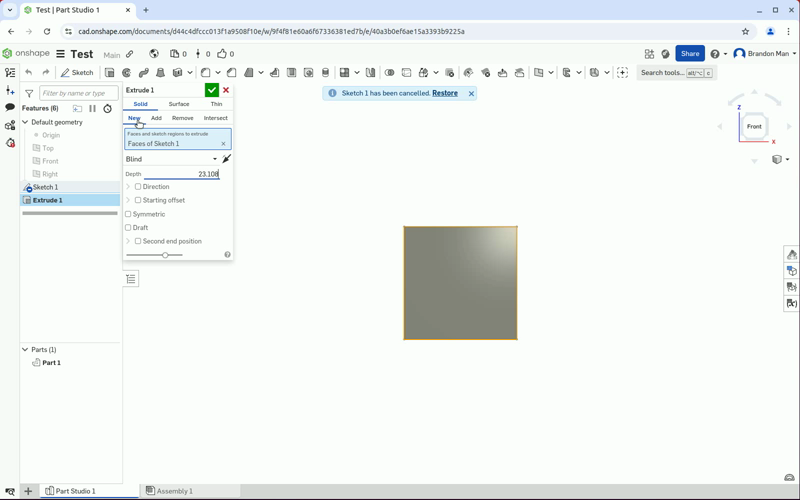
key(enter)
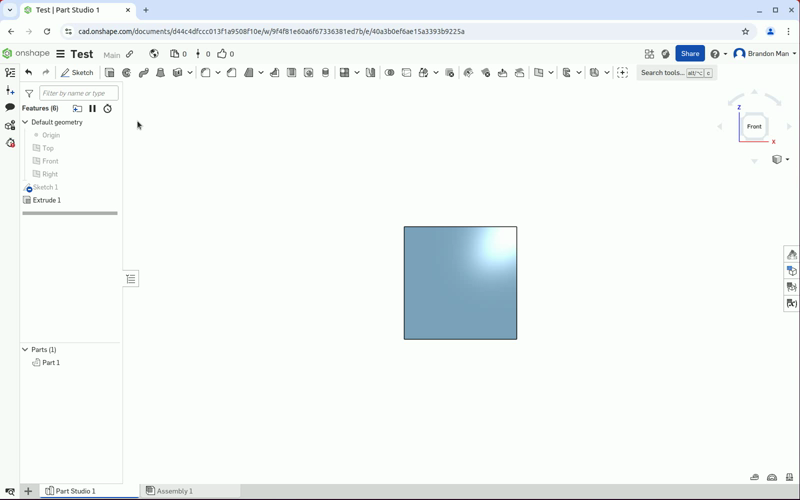
key(shift+h)
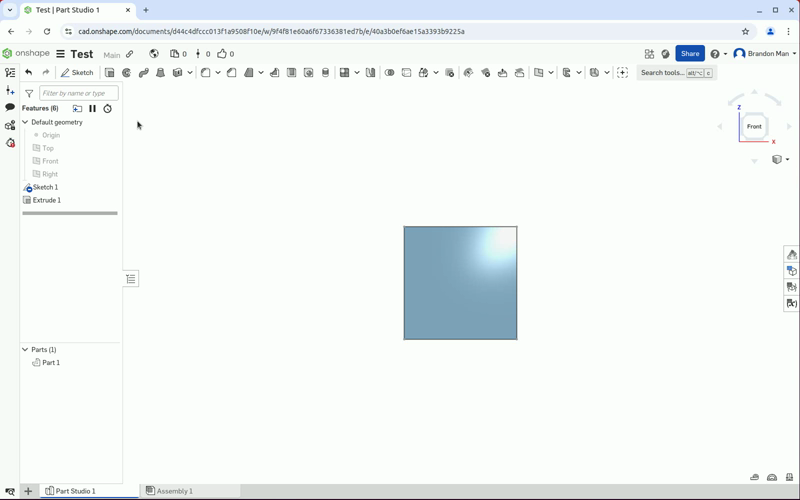
key(shift+h)
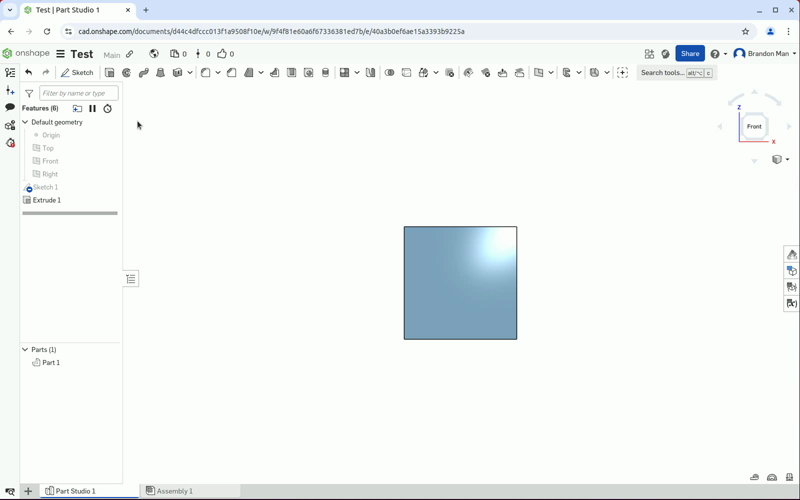
mouse_move(73, 189)
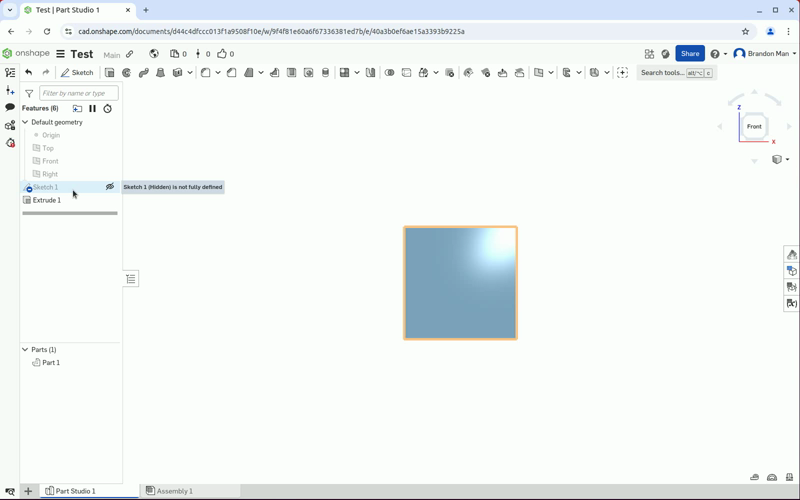
click(73, 189)
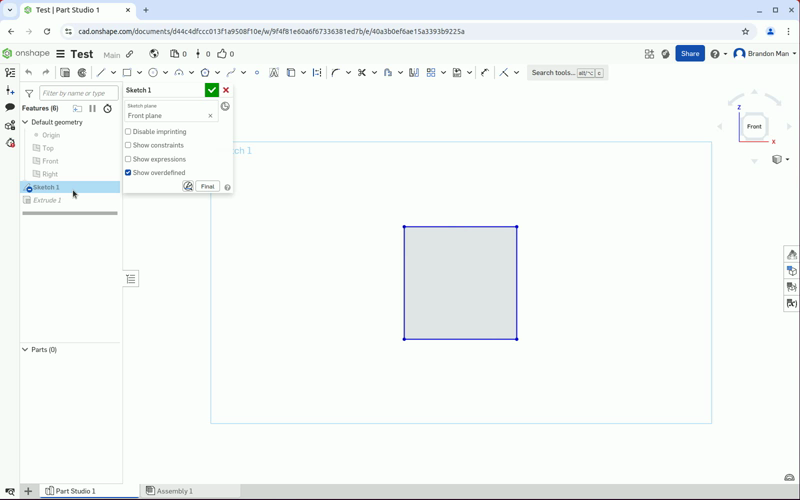
mouse_move(229, 92)
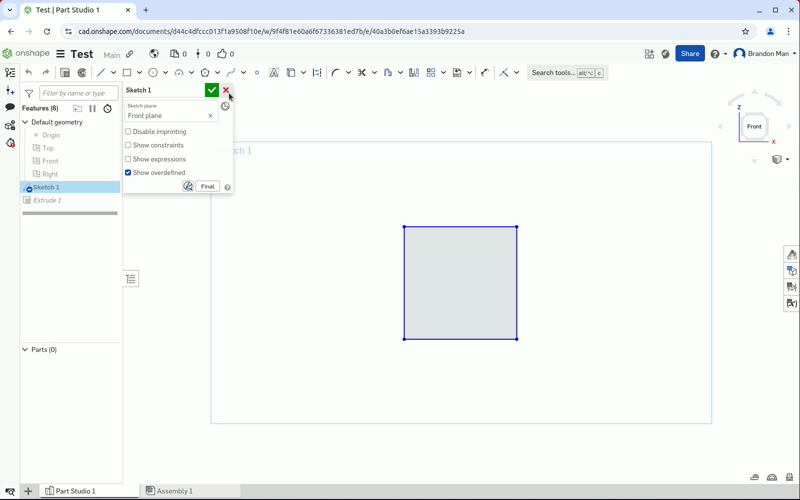
click(229, 92)
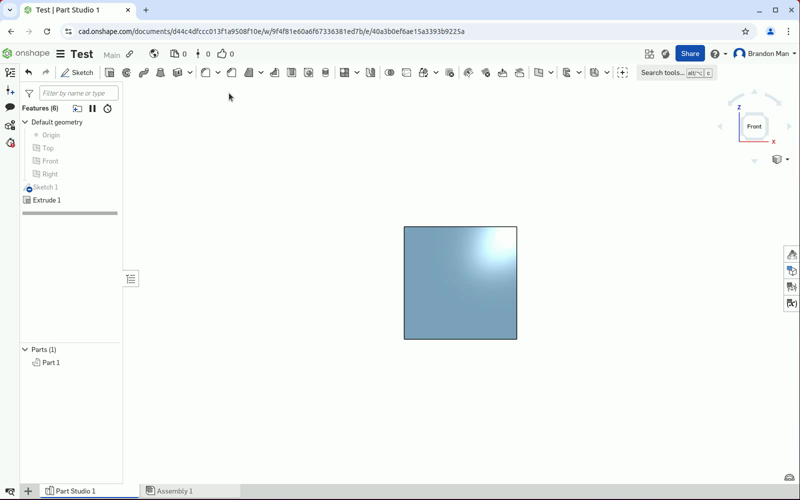
mouse_move(541, 75)
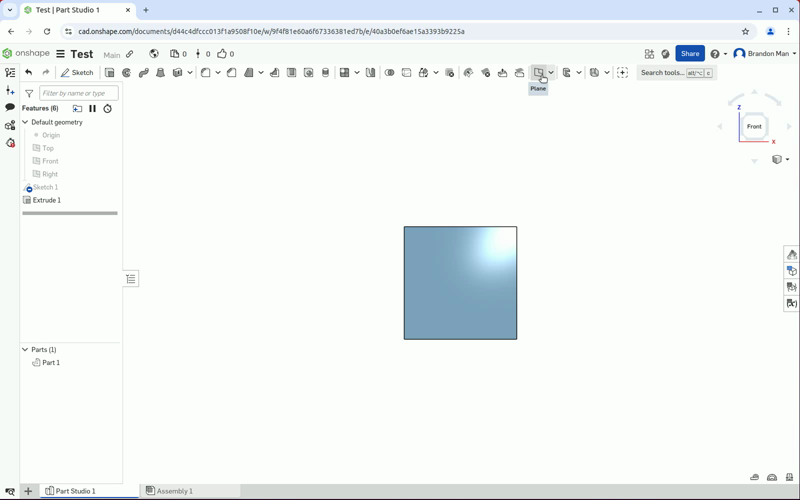
click(541, 75)
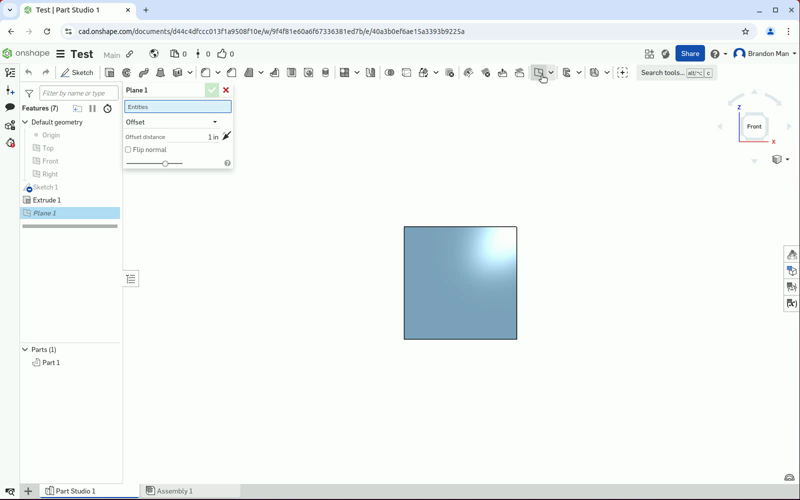
mouse_move(73, 163)
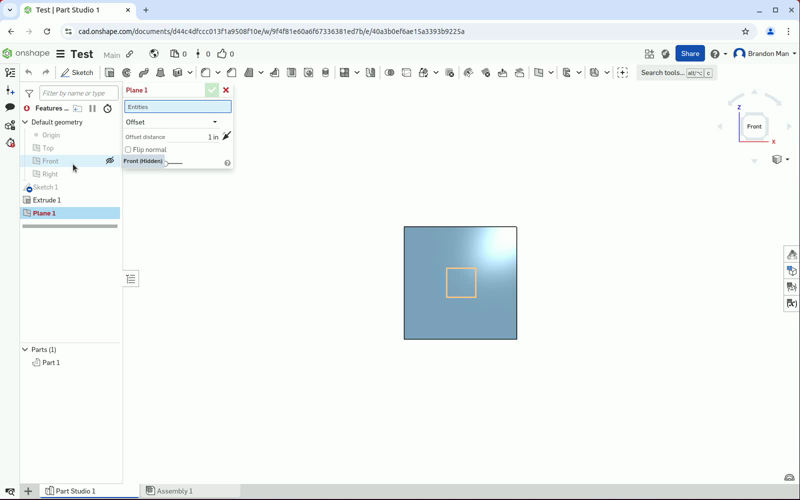
click(73, 163)
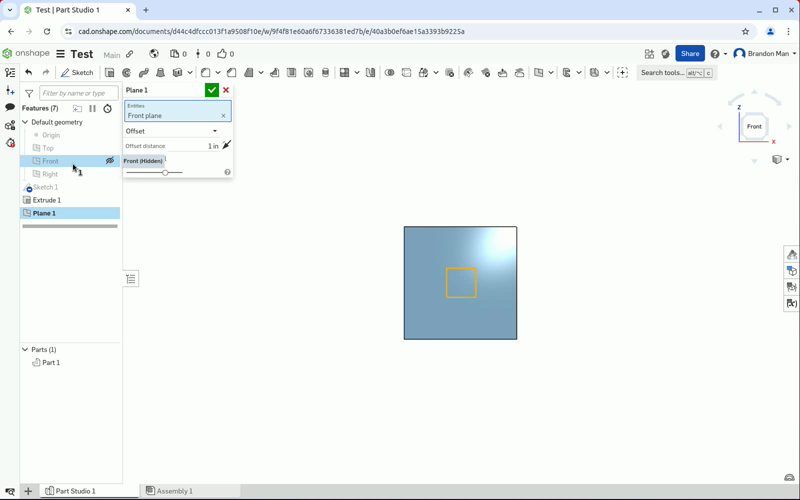
key(tab, 2)
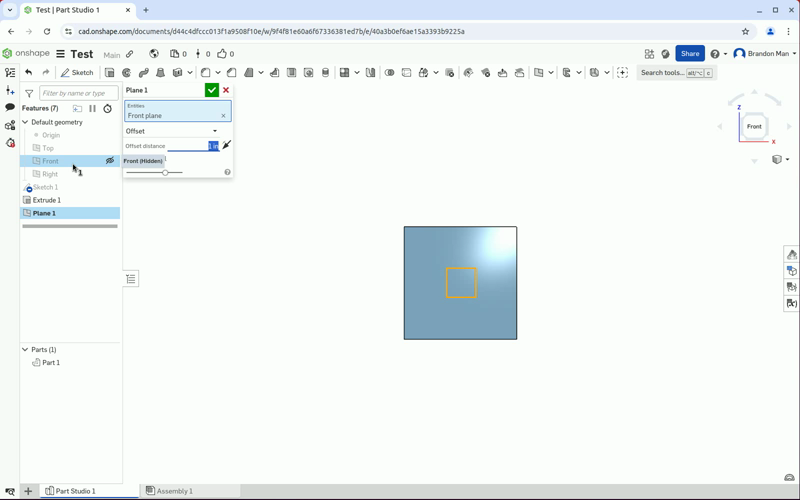
text(23.108)
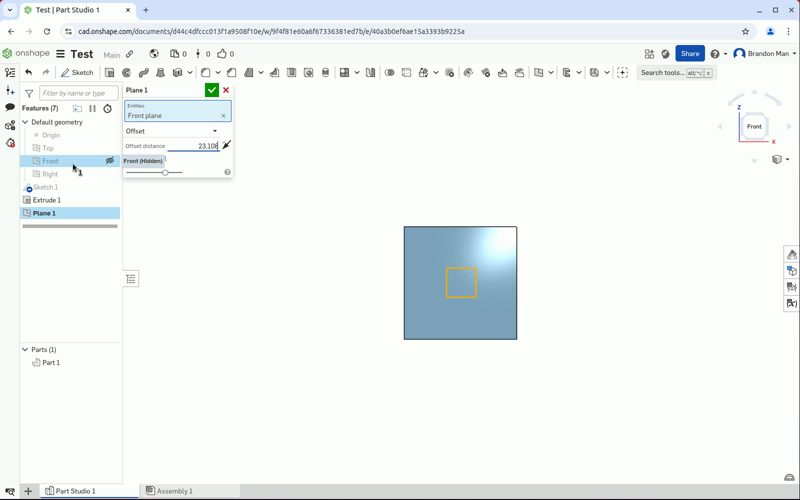
key(enter, 2)
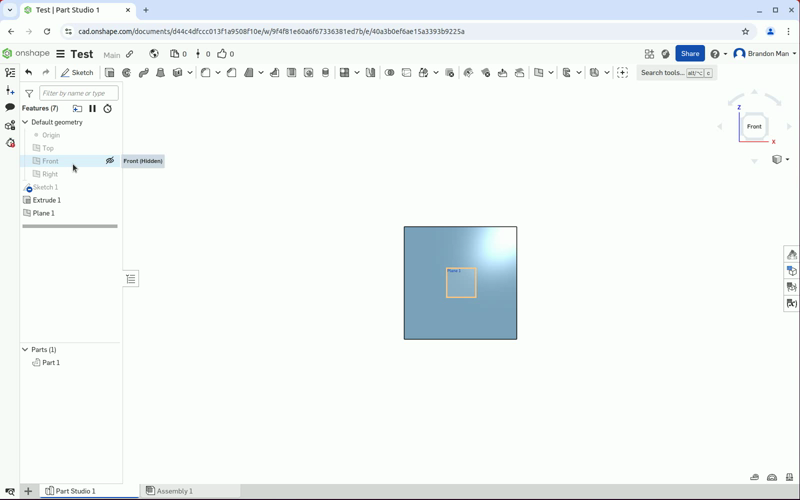
key(shift+s)
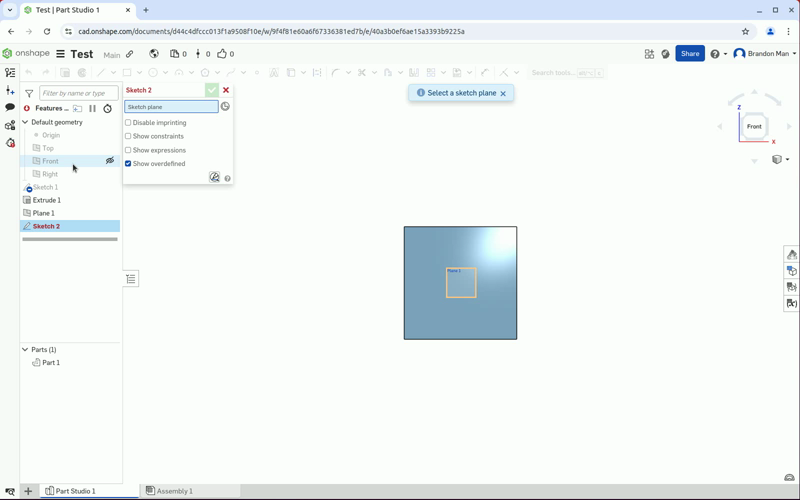
mouse_move(73, 215)
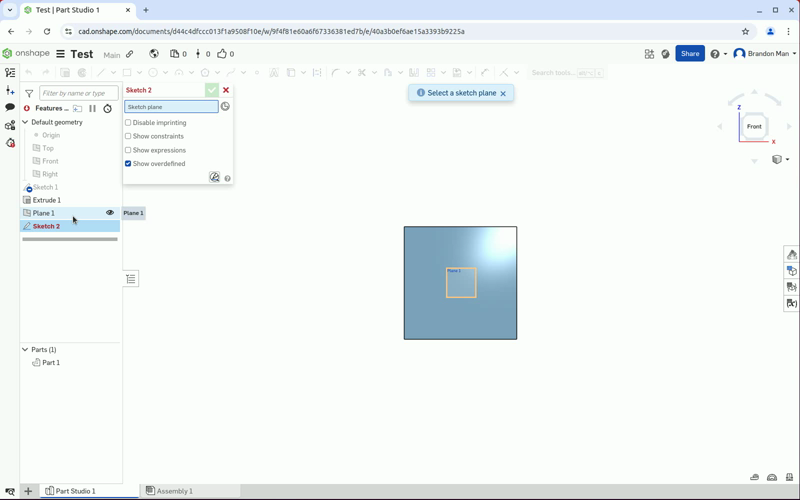
click(73, 215)
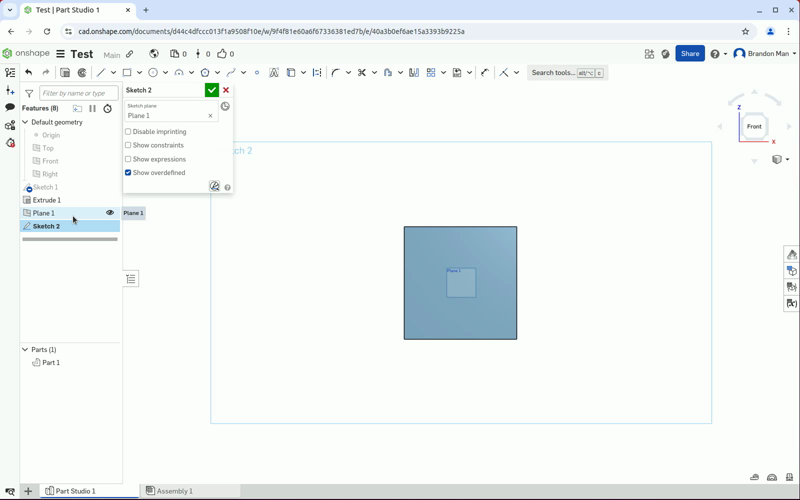
mouse_move(73, 352)
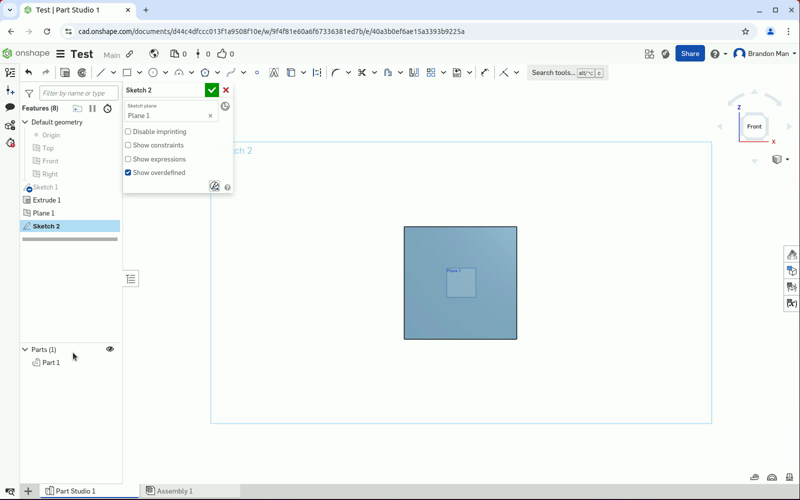
key(y)
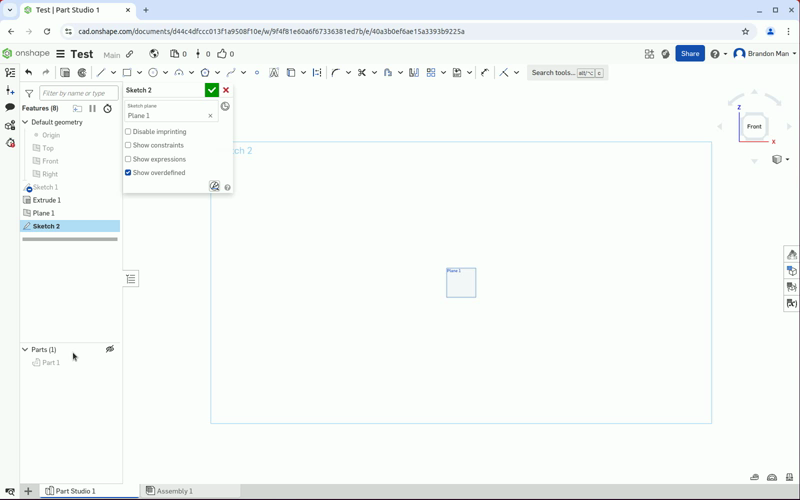
key(l)
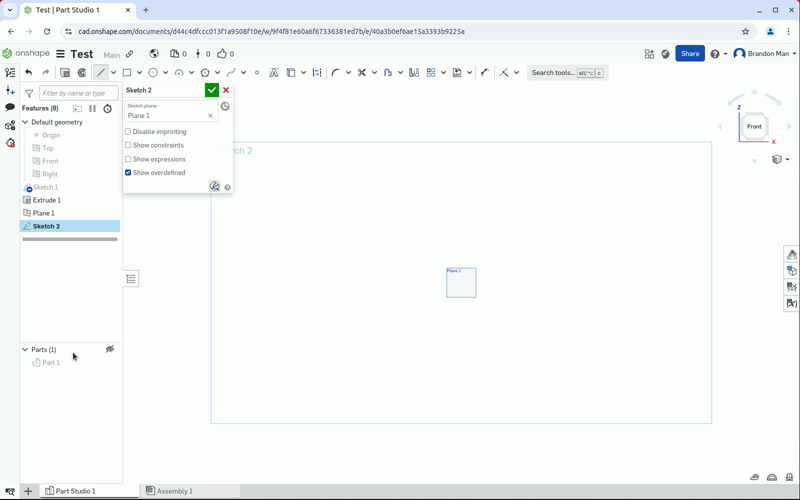
key_down(shift)
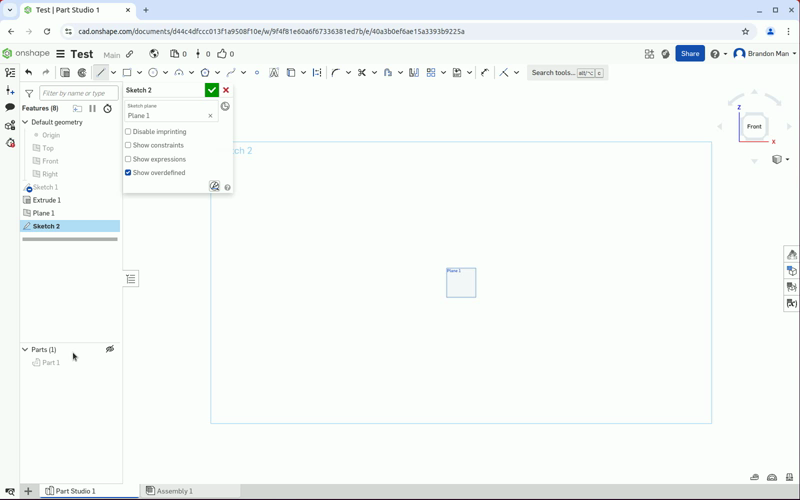
mouse_move(410, 333)
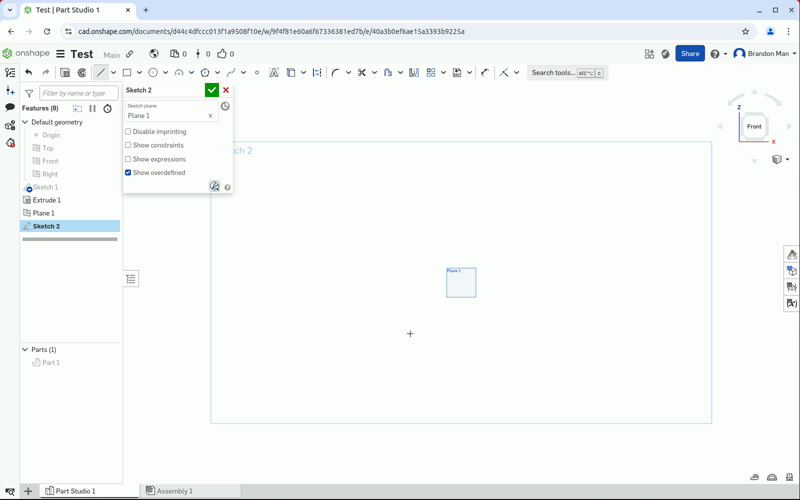
click(410, 333)
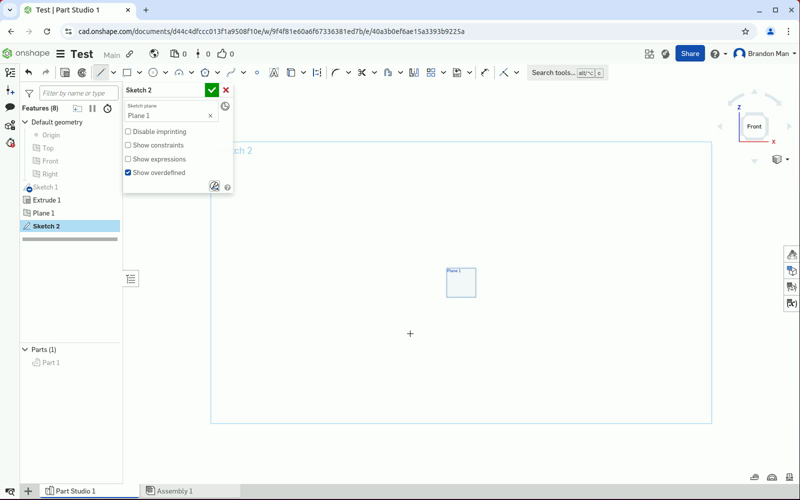
key_up(shift)
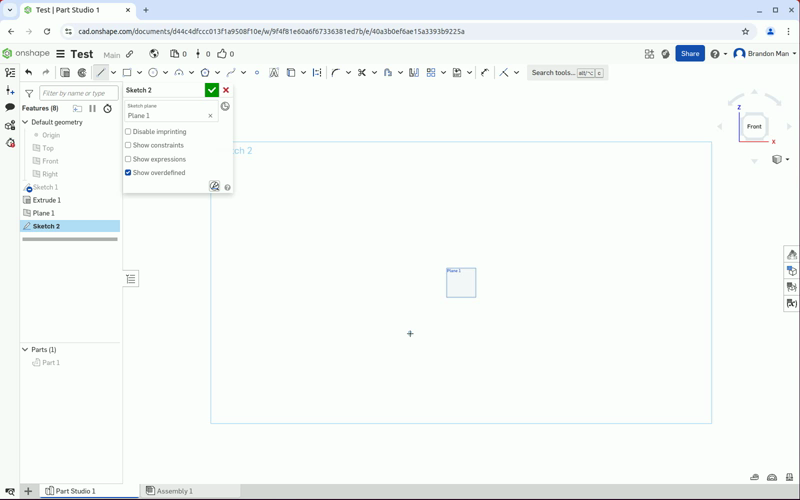
key_down(shift)
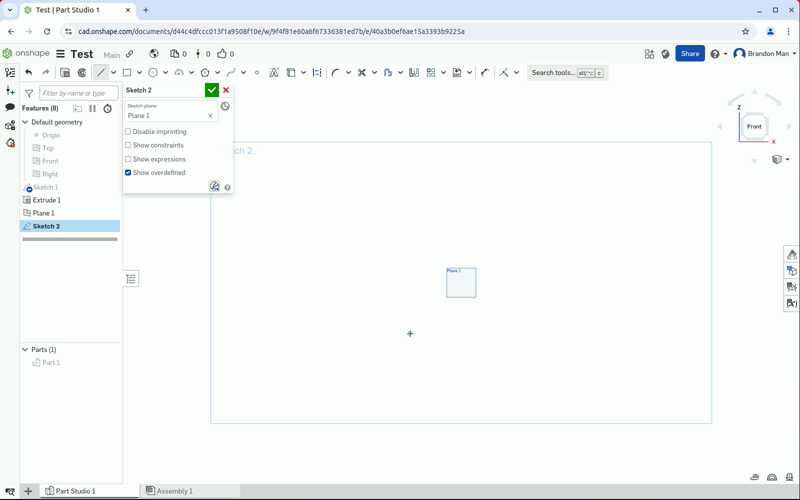
mouse_move(511, 333)
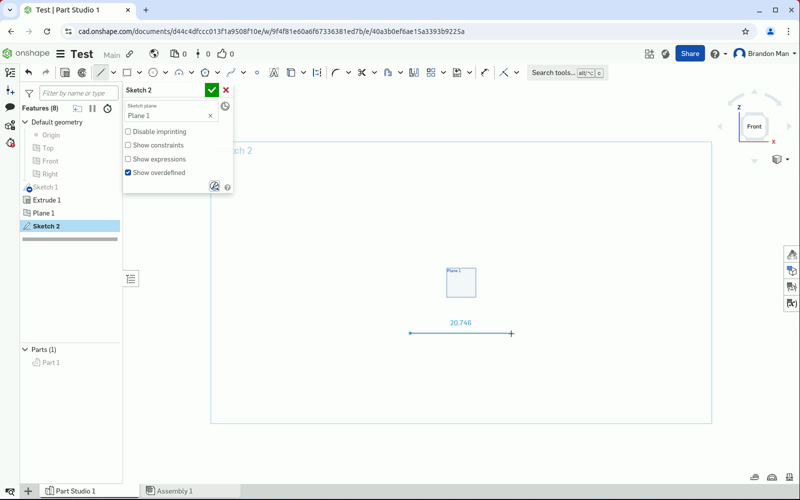
click(511, 333)
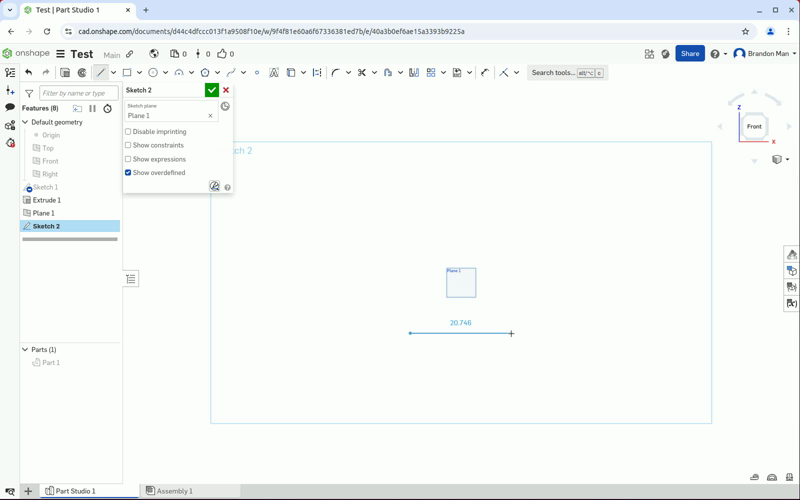
key_up(shift)
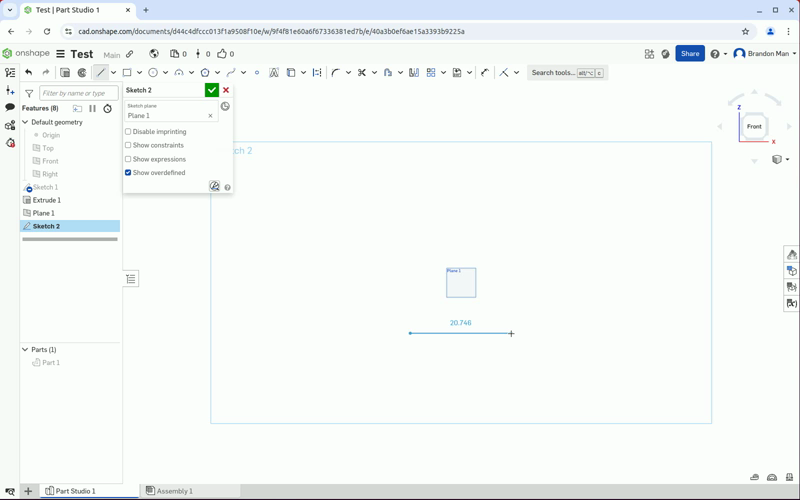
key_down(shift)
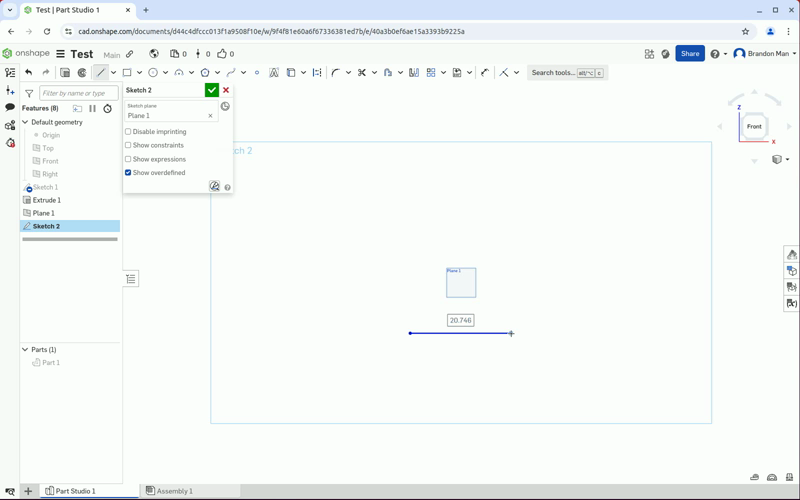
mouse_move(511, 232)
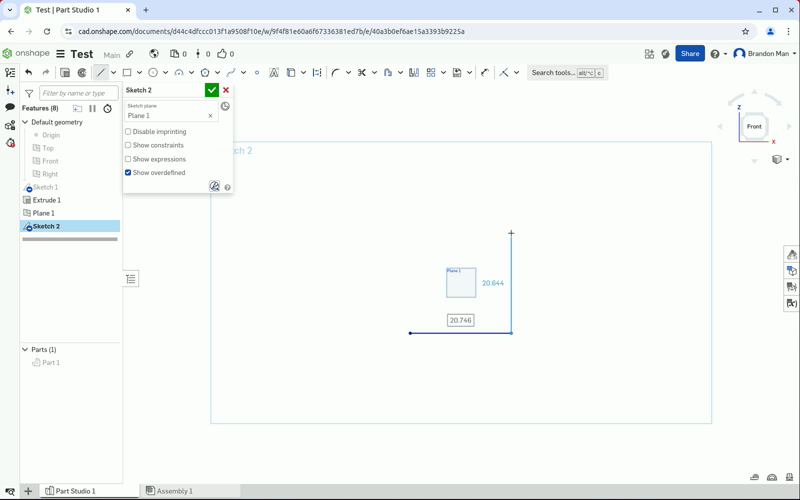
click(511, 232)
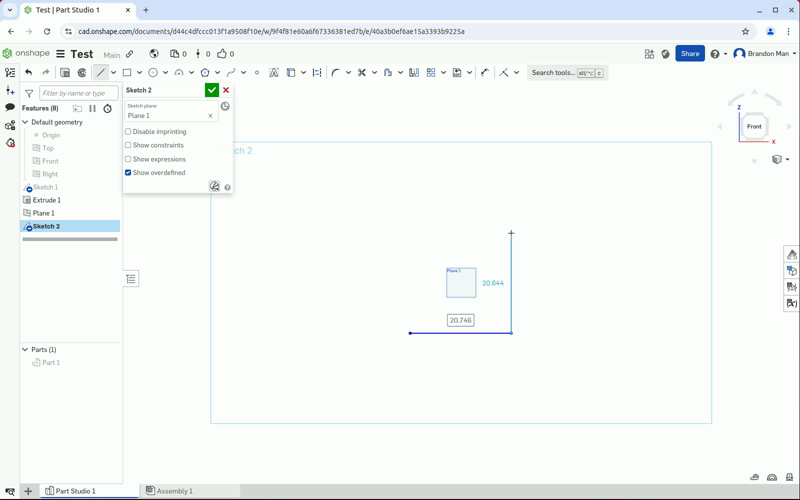
key_up(shift)
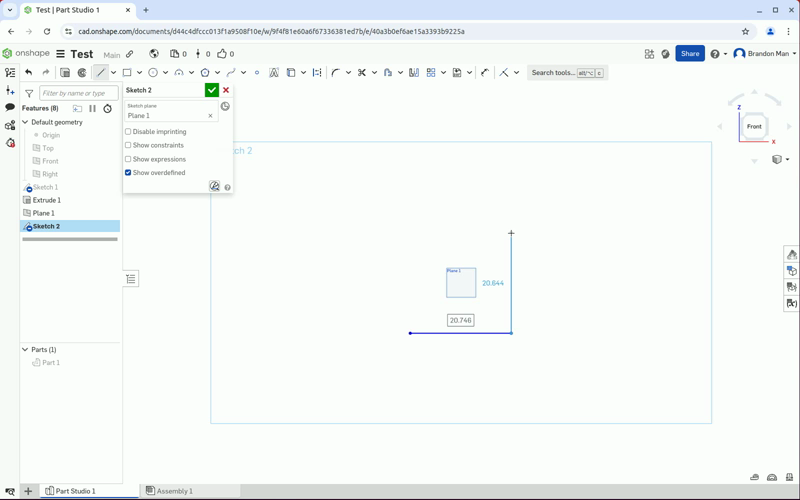
key_down(shift)
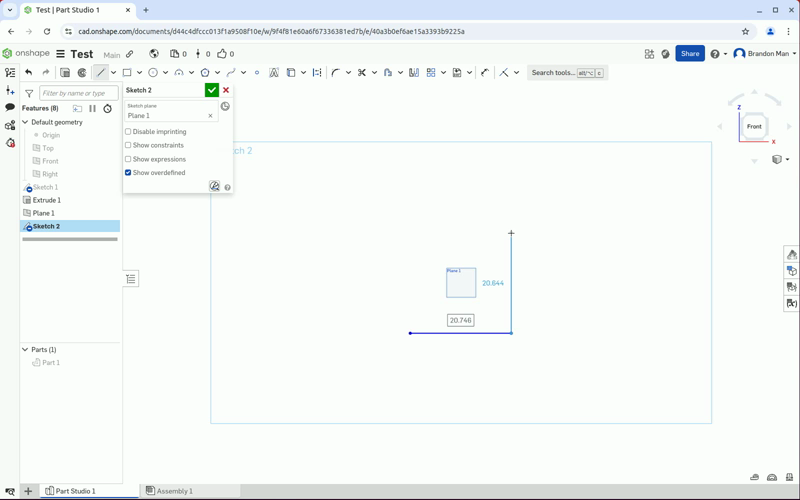
mouse_move(410, 232)
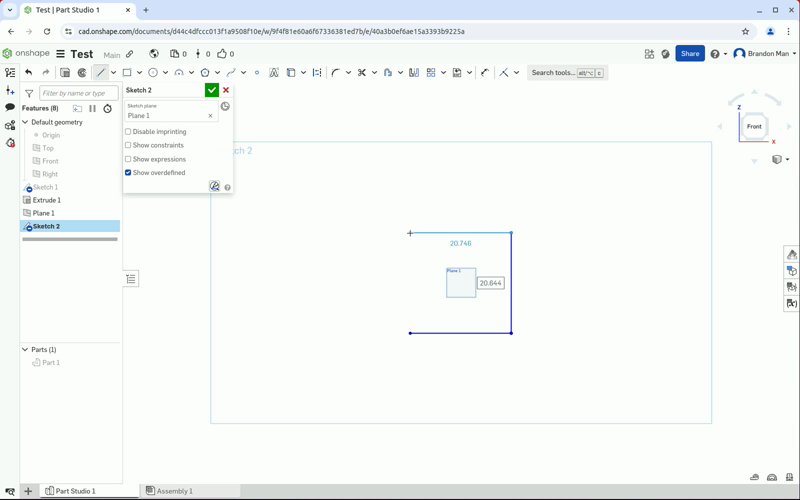
click(410, 232)
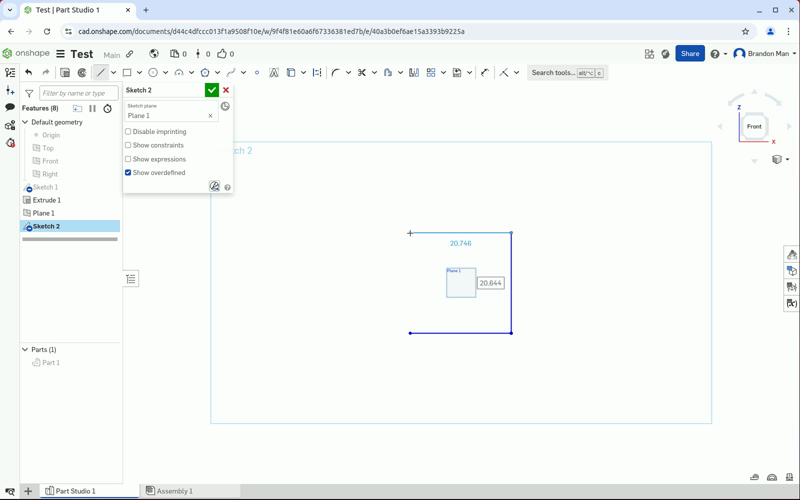
key_up(shift)
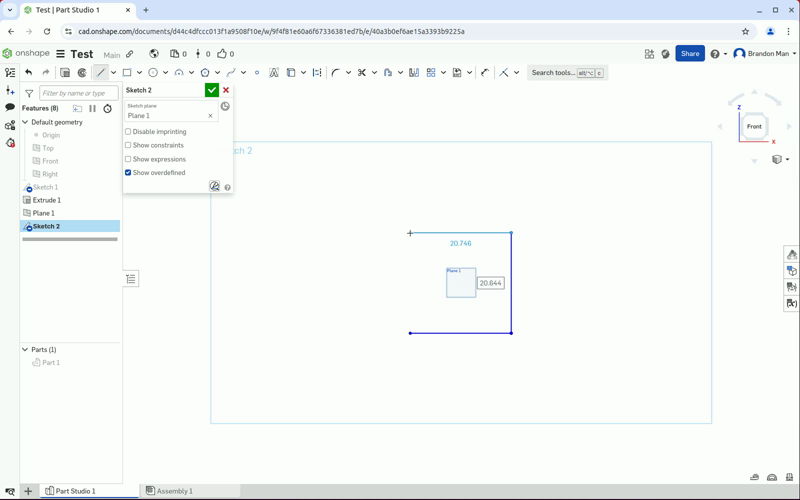
key_down(shift)
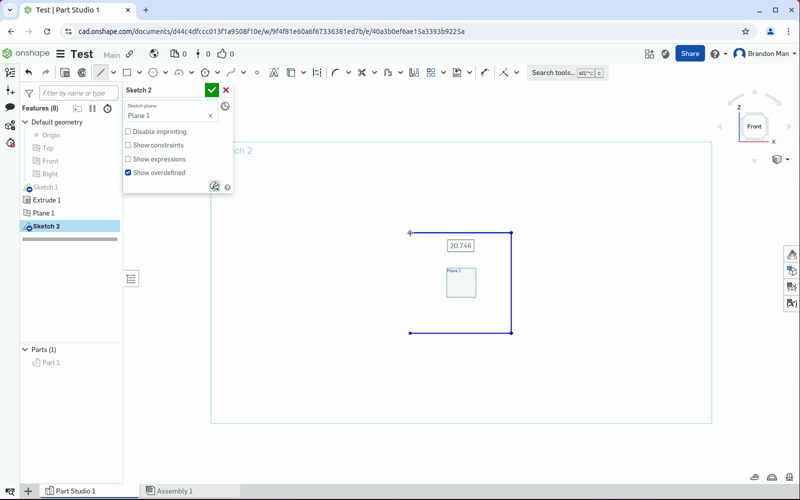
mouse_move(410, 333)
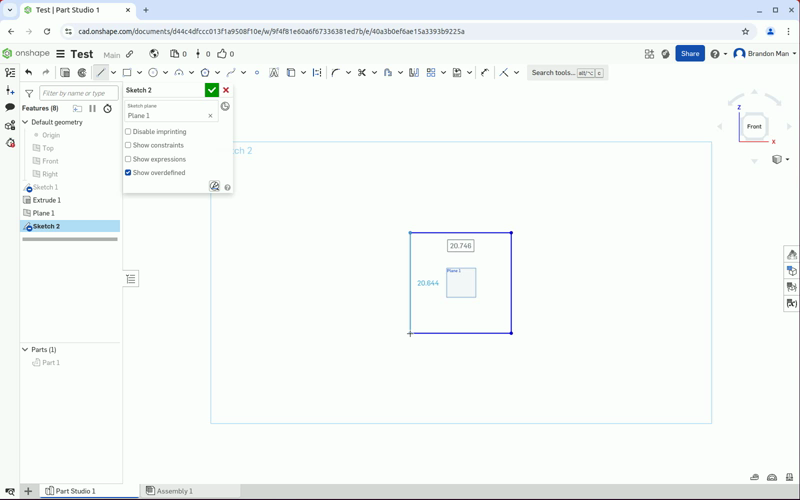
key_up(shift)
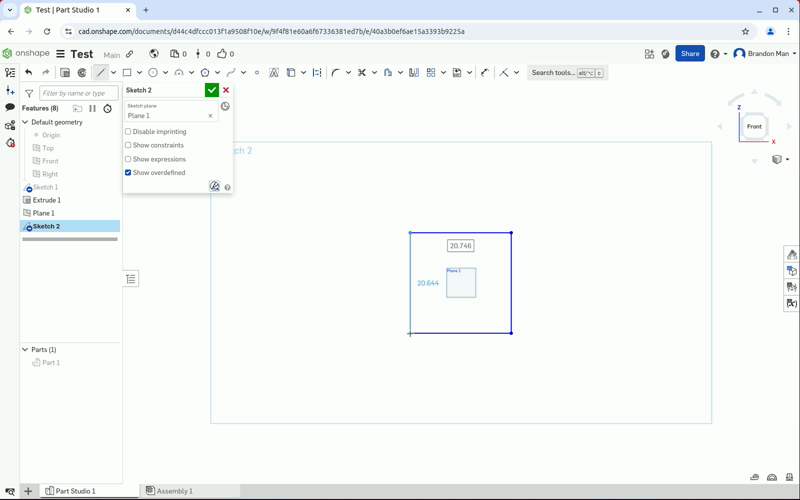
click(410, 333)
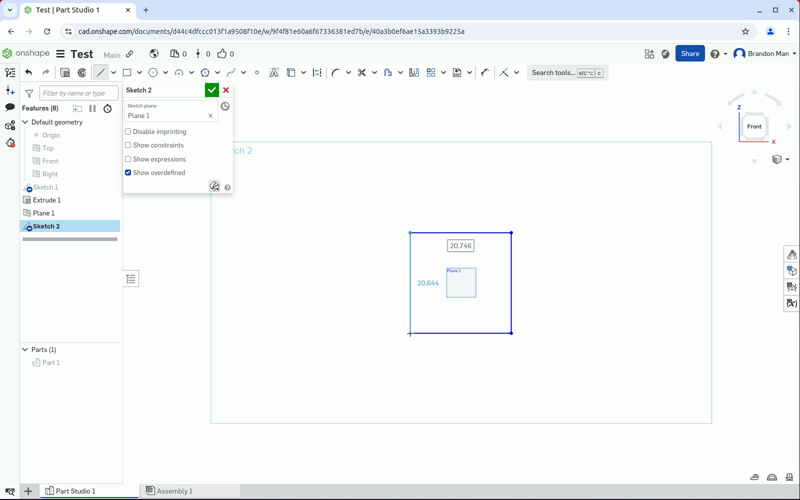
key(esc)
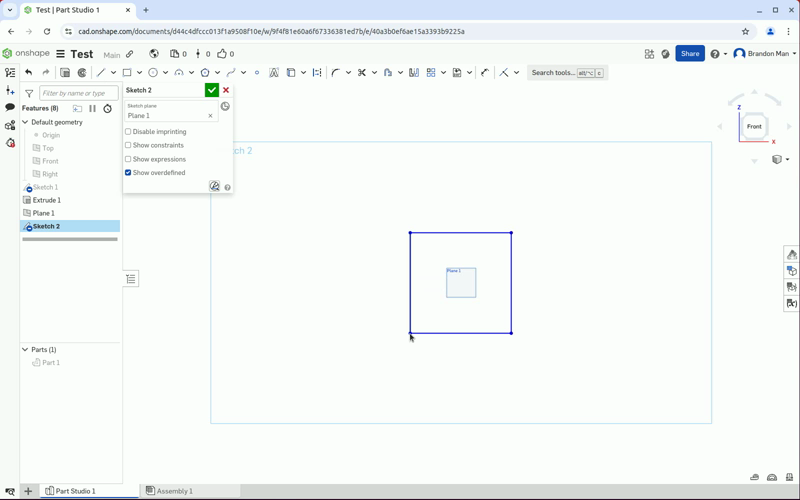
mouse_move(449, 239)
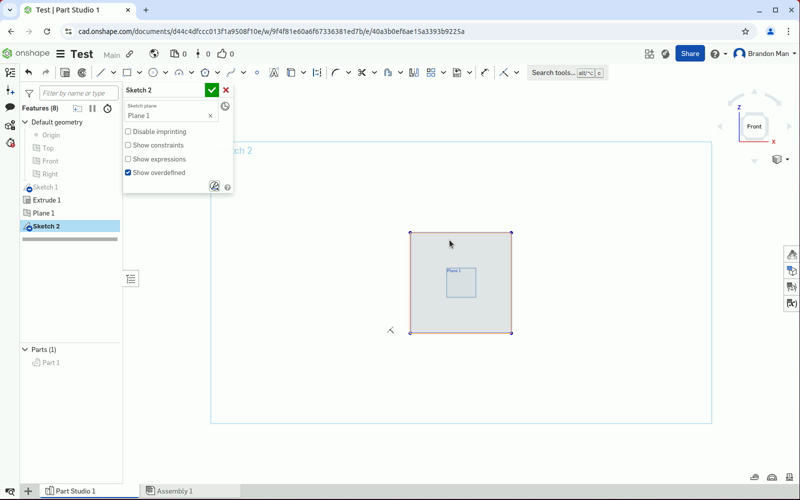
click(449, 239)
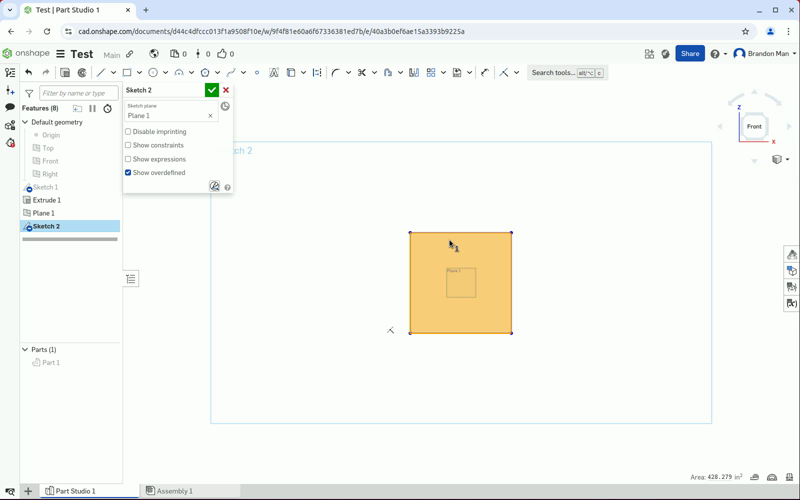
mouse_move(73, 352)
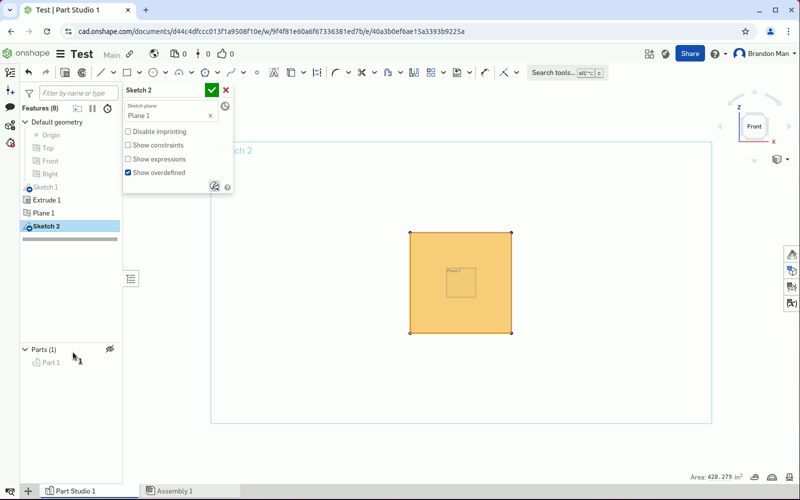
key(shift+y)
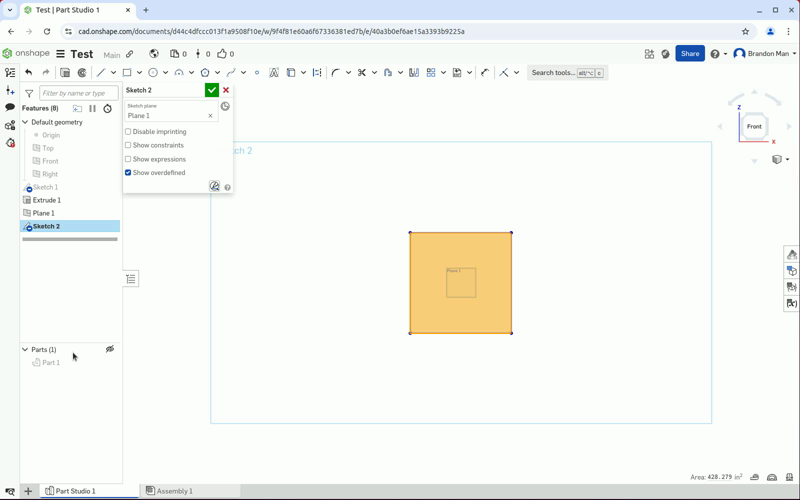
key(shift+e)
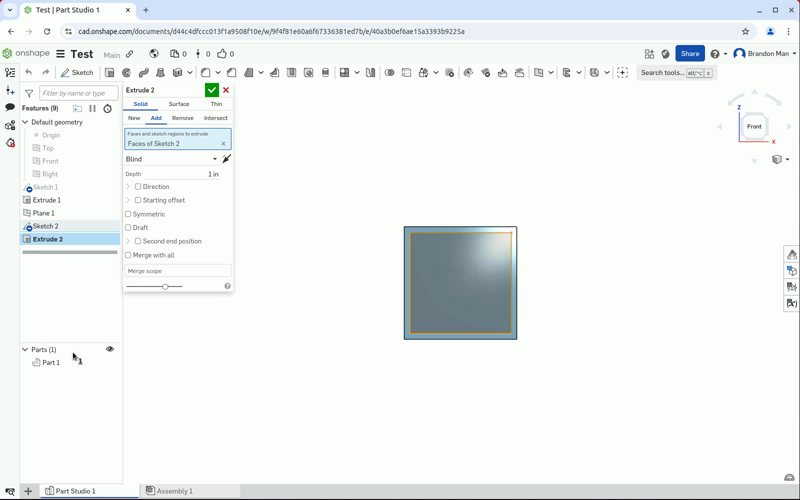
mouse_move(143, 106)
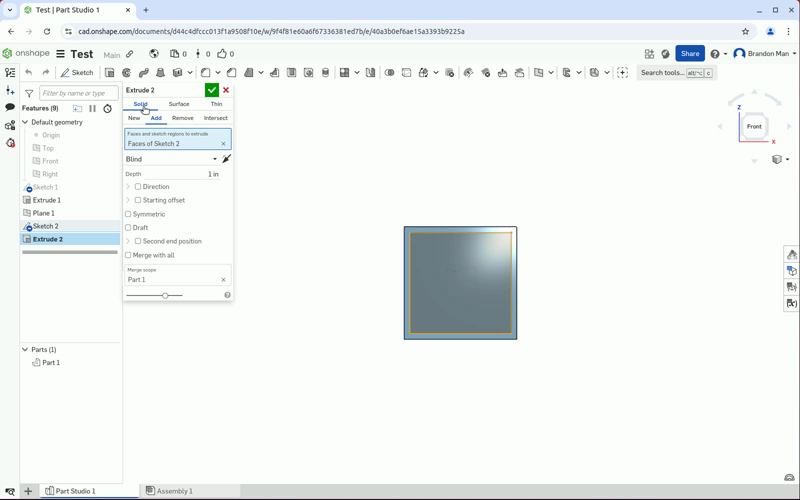
click(143, 106)
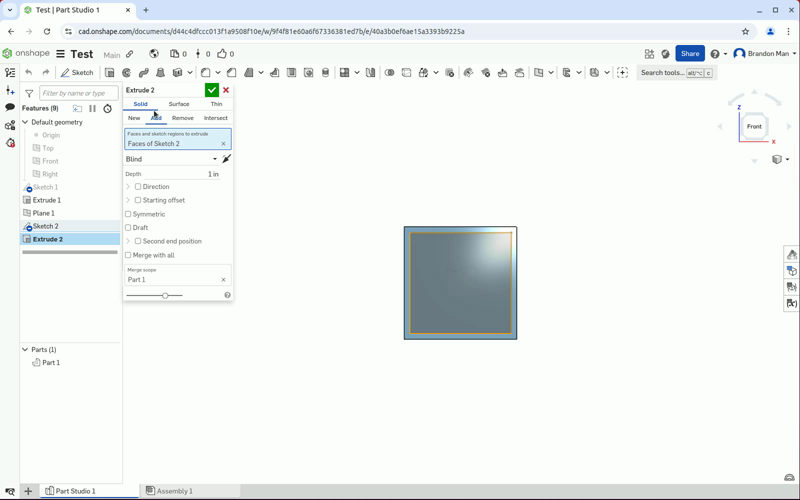
mouse_move(186, 120)
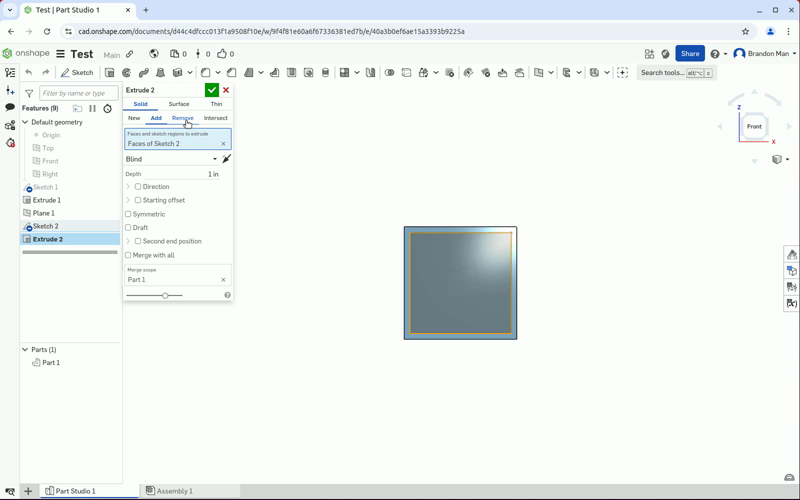
click(186, 120)
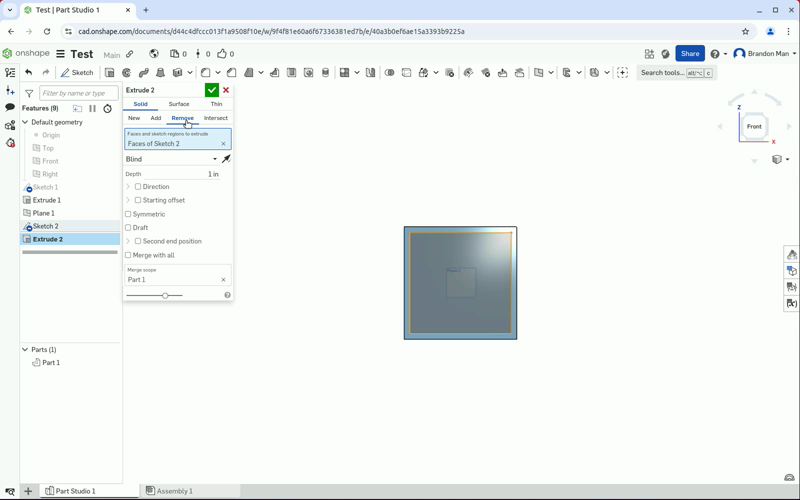
key(tab, 4)
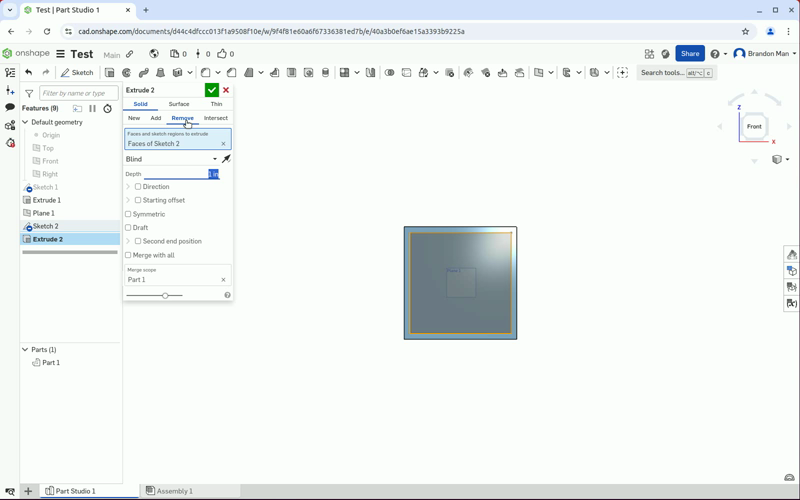
text(22.386)
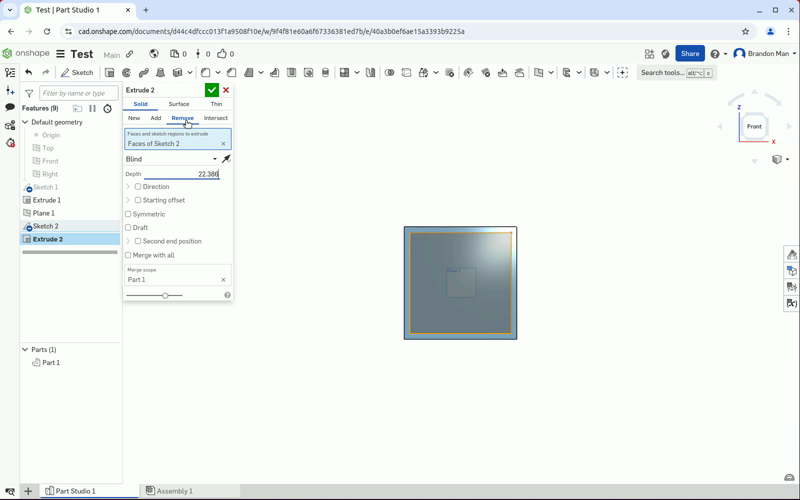
key(tab, 6)
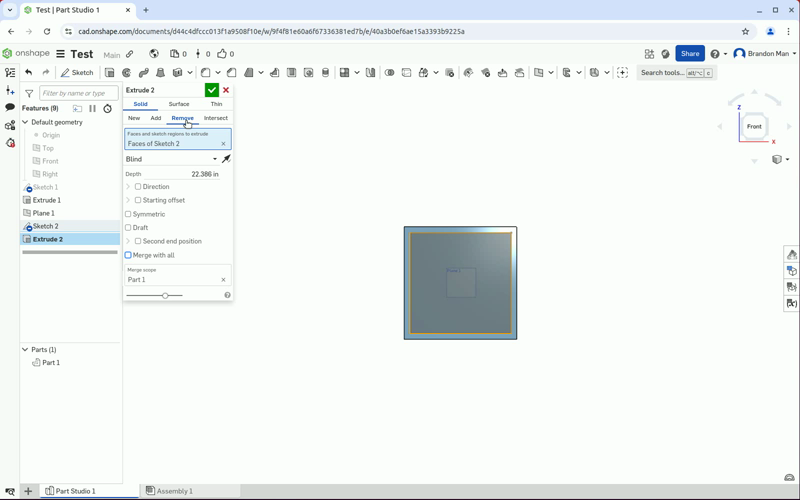
key(space)
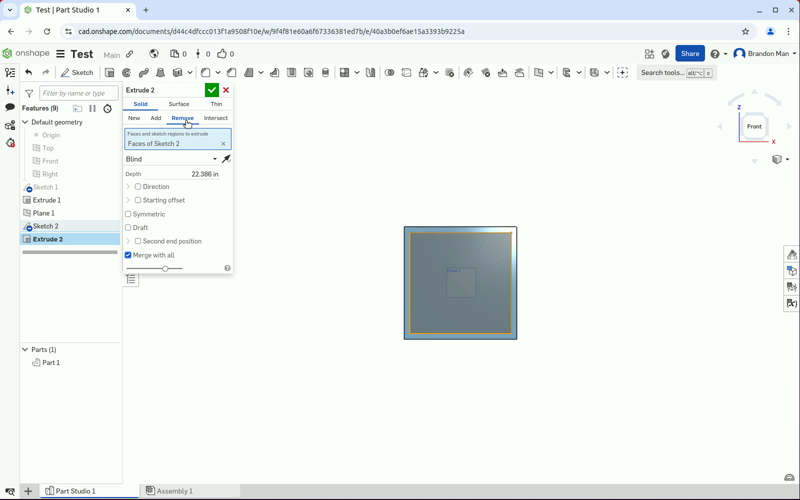
key(enter)
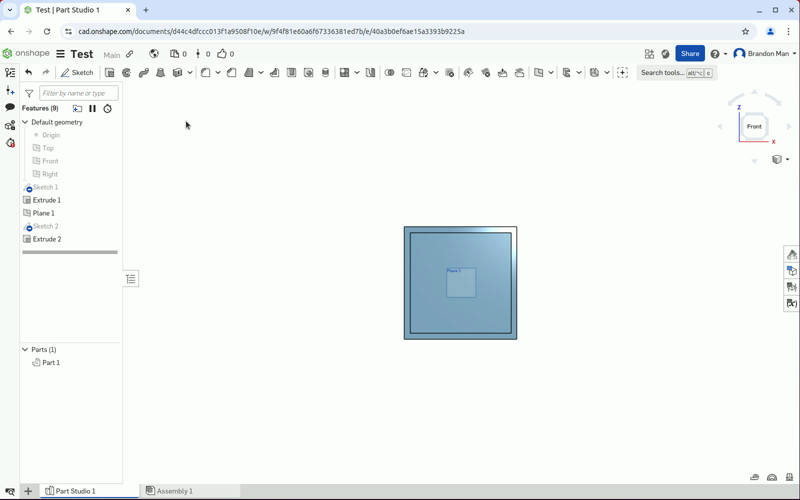
key(shift+h)
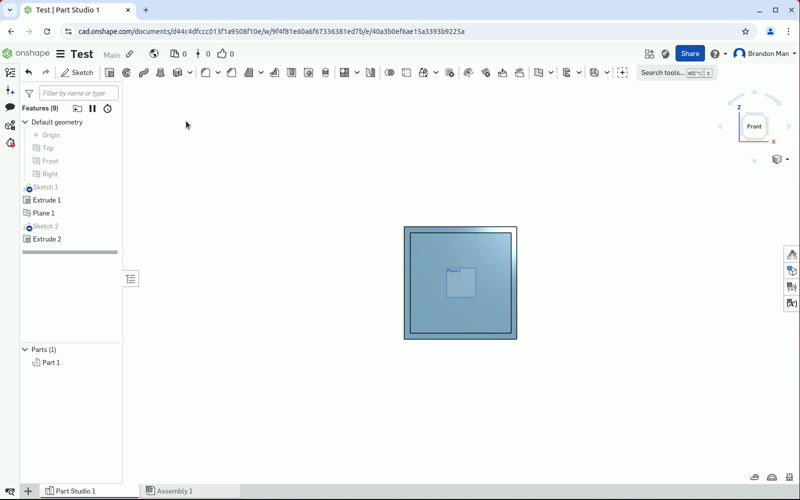
key(shift+h)
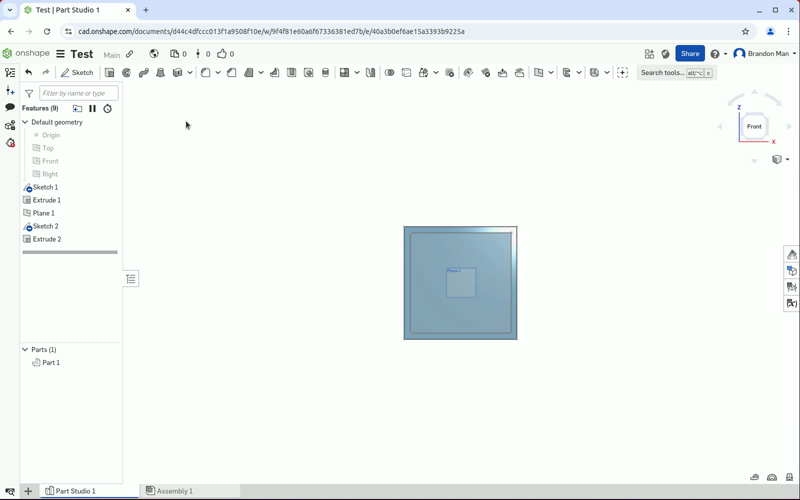
key(shift+7)
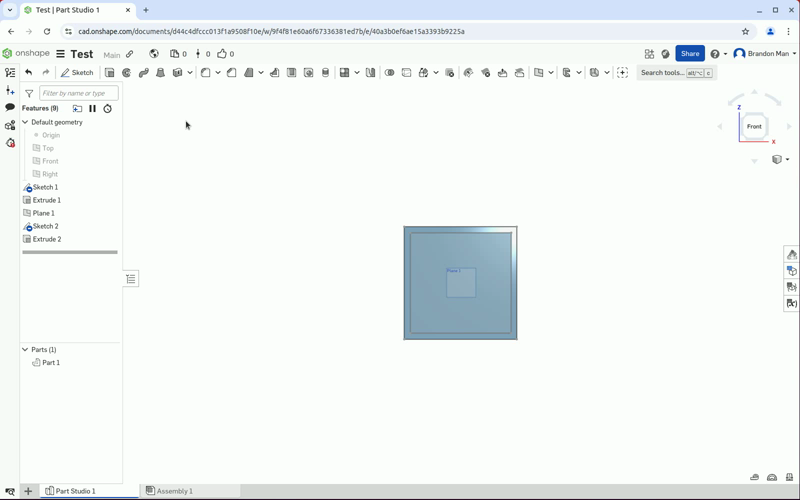
key(left, 2)
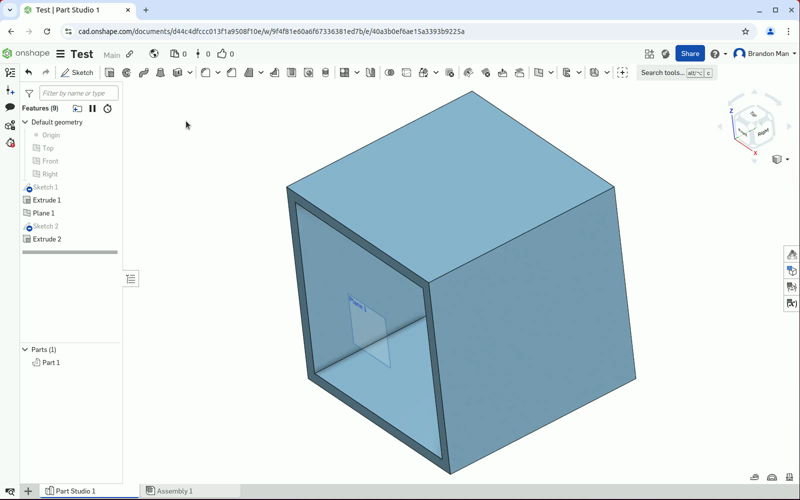
key(down, 2)
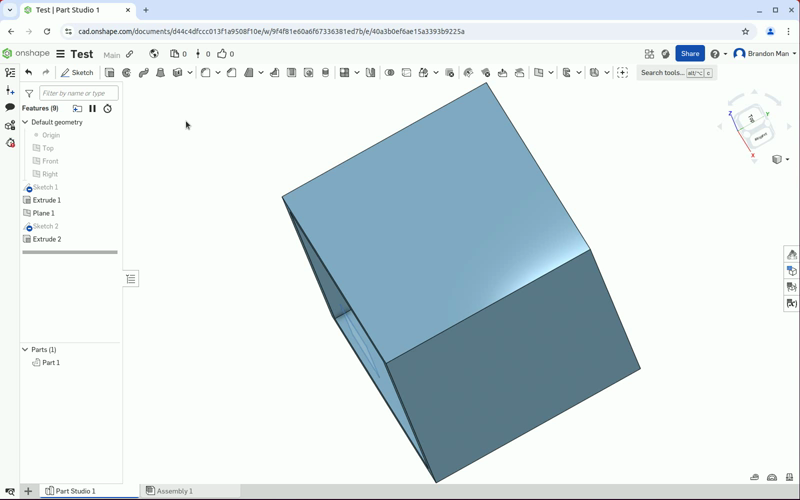
key(up, 2)
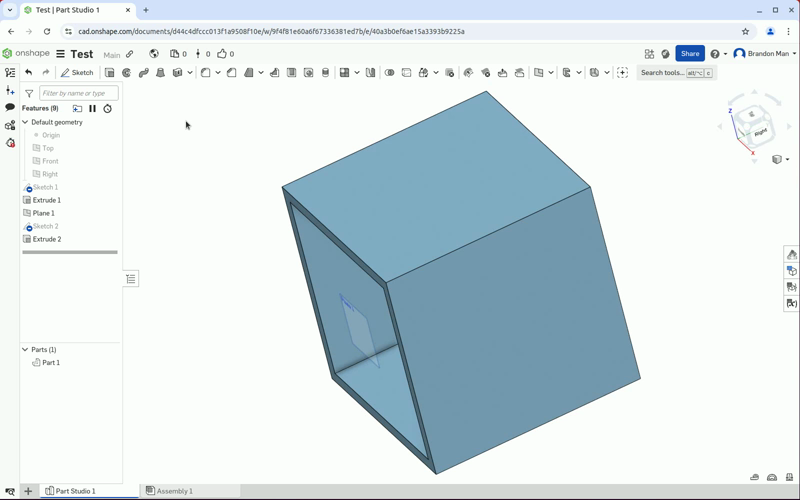
key(right, 2)
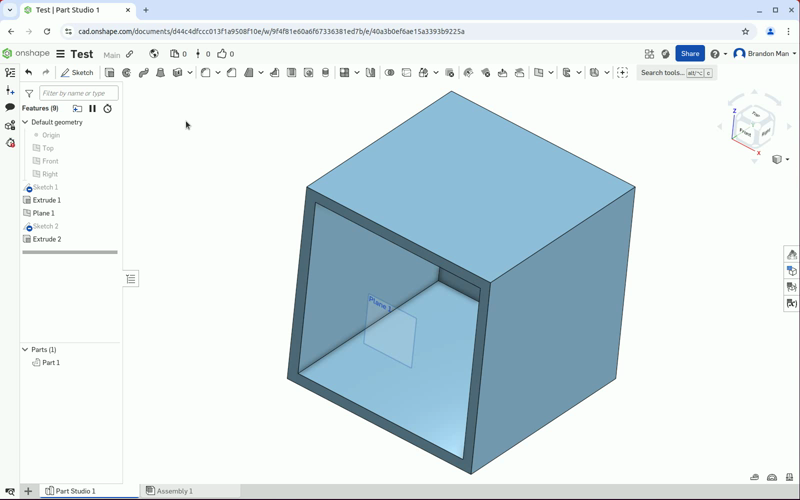
mouse_move(73, 189)
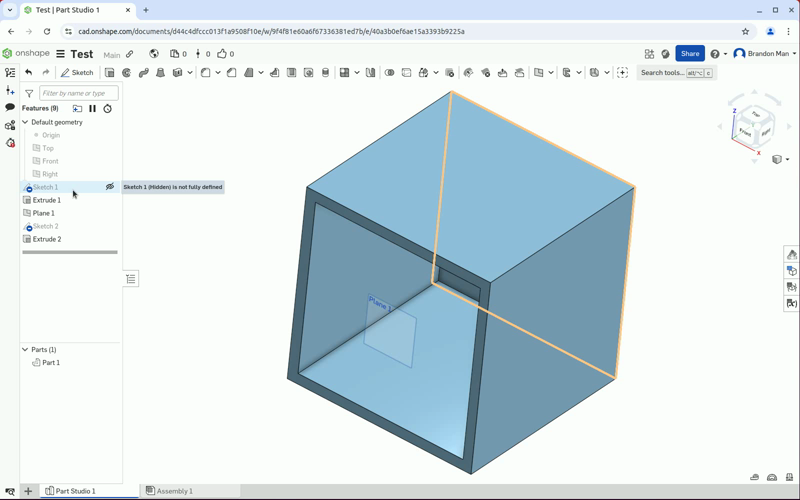
click(73, 189)